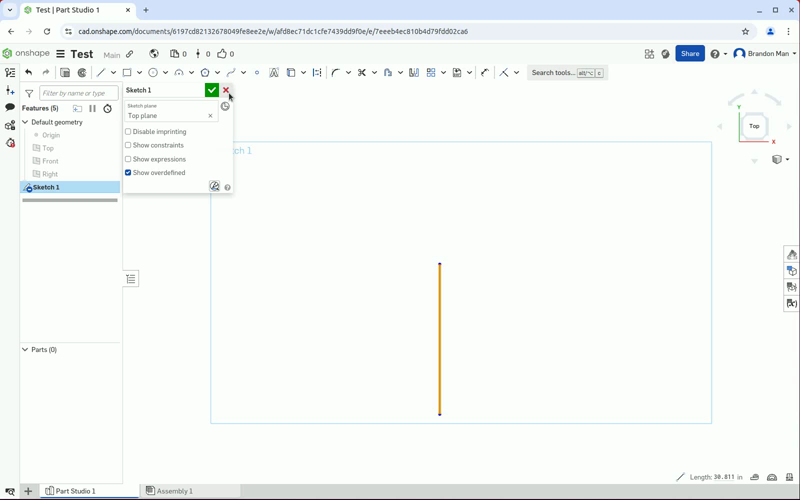
key(shift+h)
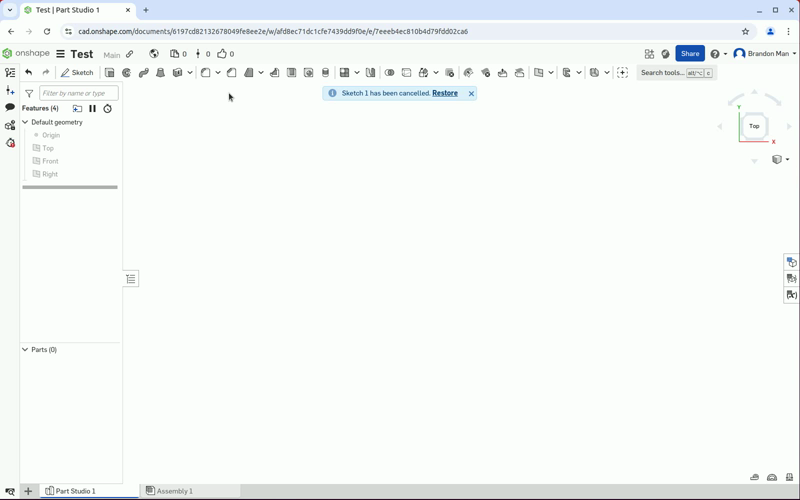
mouse_move(73, 352)
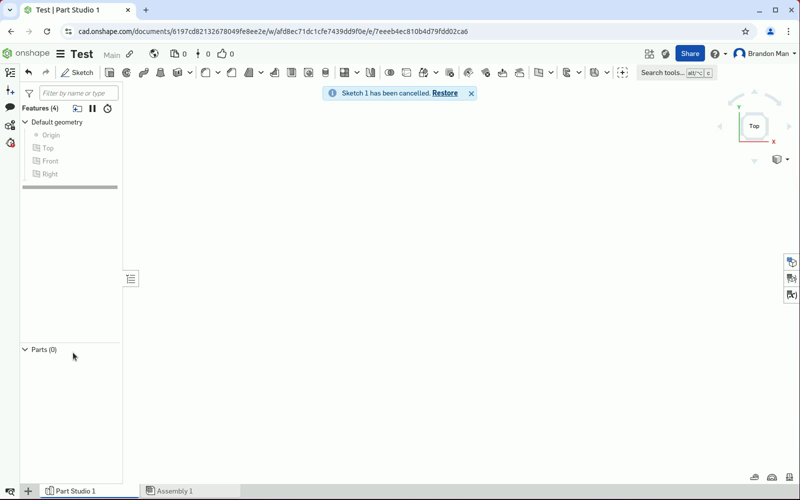
key(y)
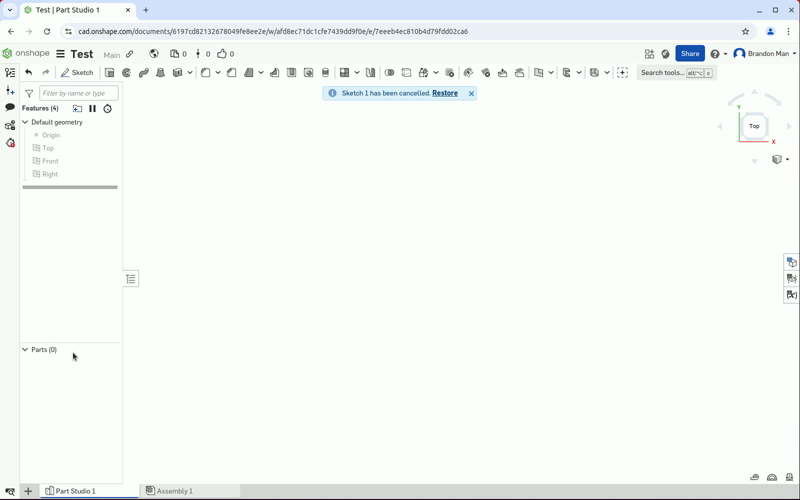
key(shift+p)
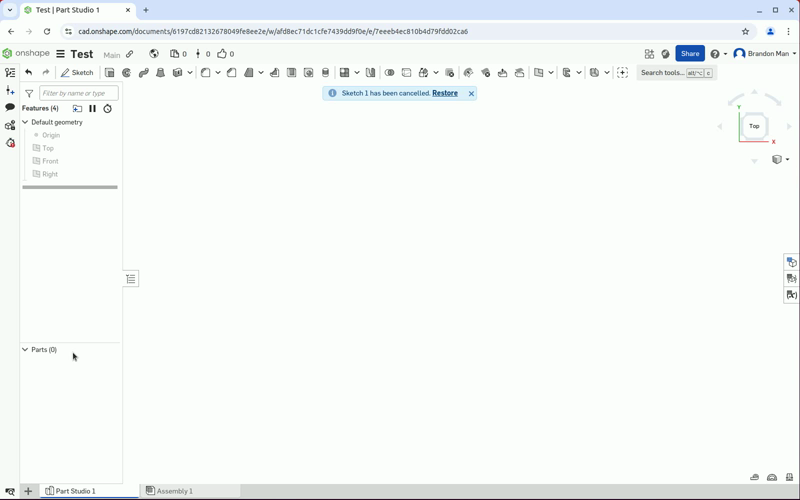
key(space)
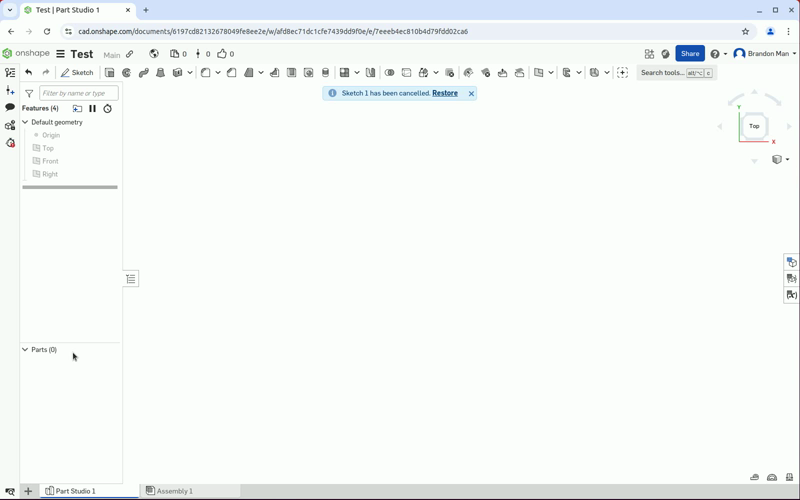
key_down(shift)
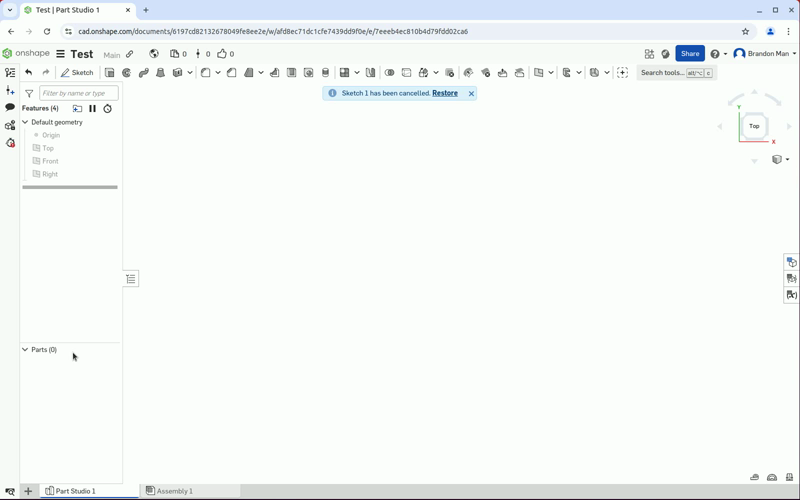
key(up)
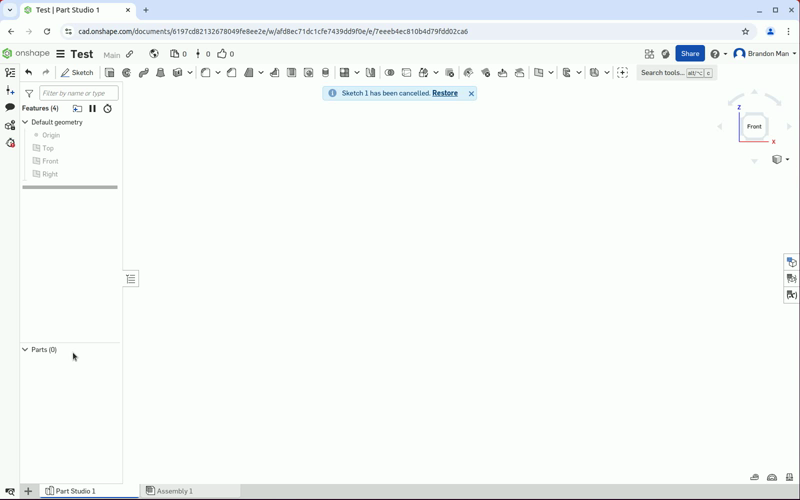
key_up(shift)
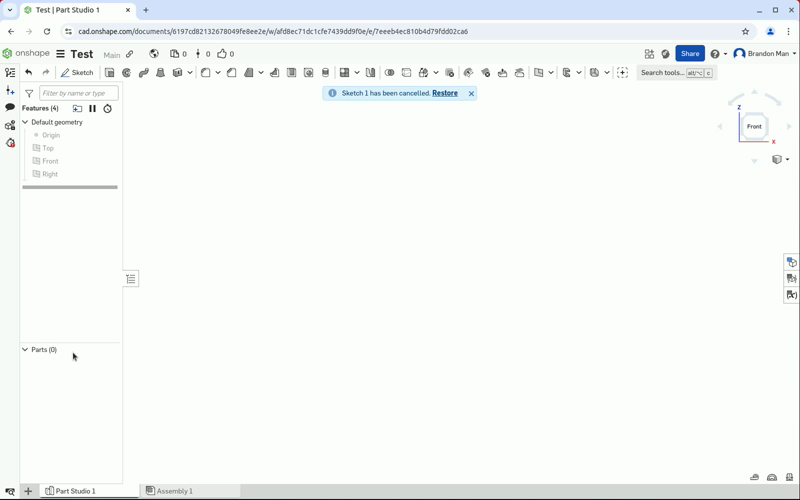
key(space)
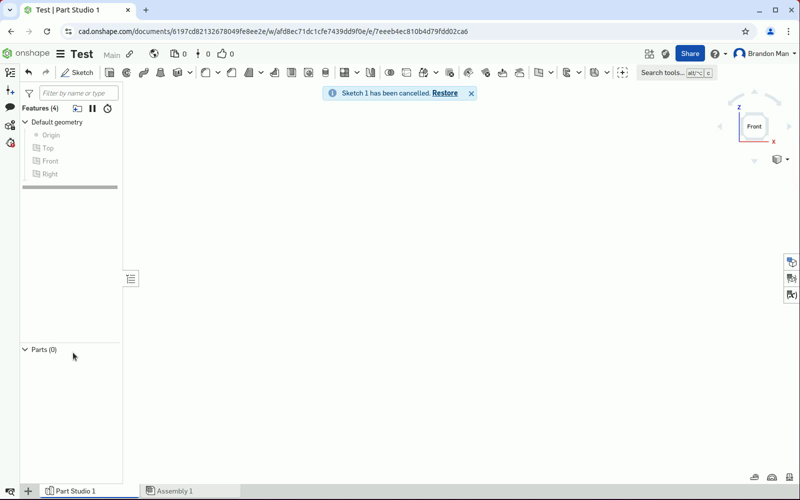
key_down(shift)
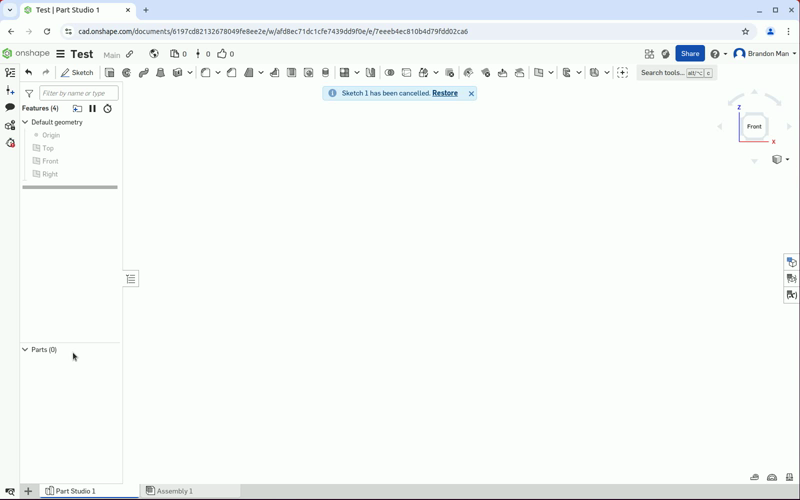
key(left)
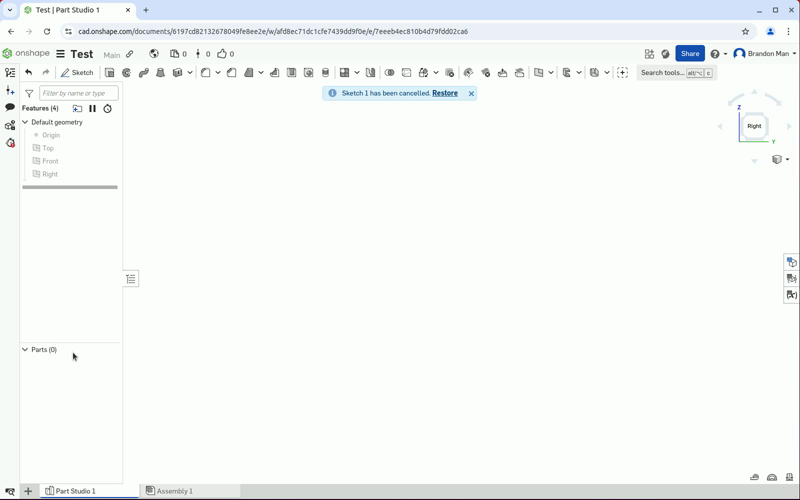
key_up(shift)
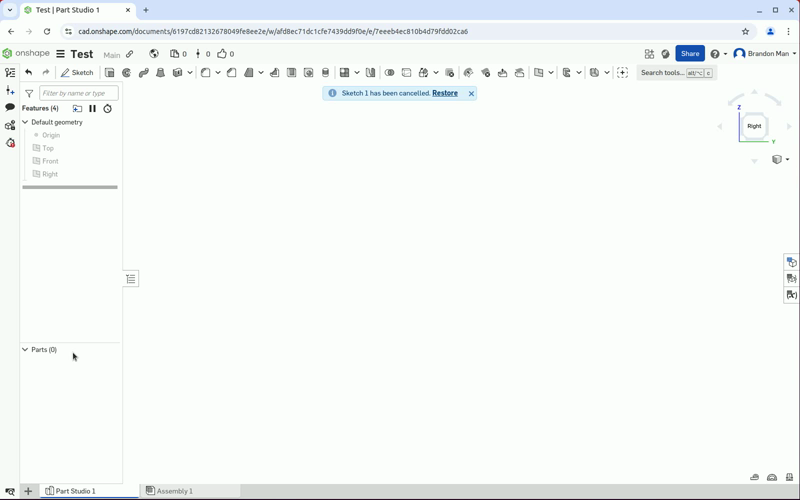
mouse_move(73, 352)
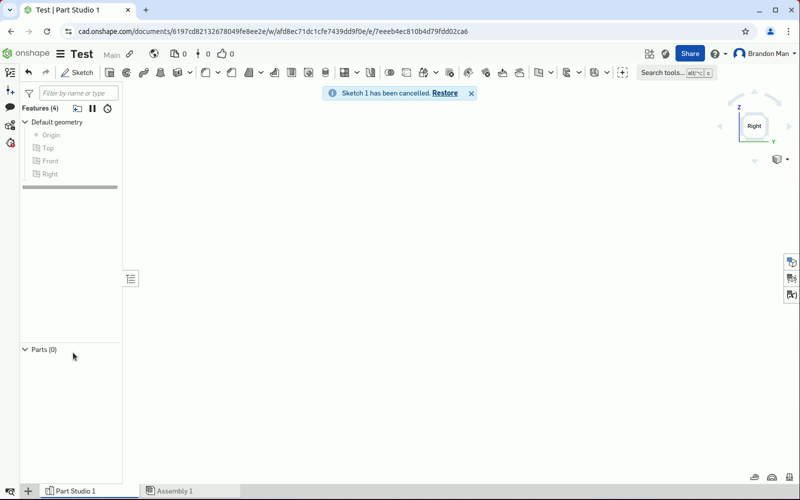
key(shift+y)
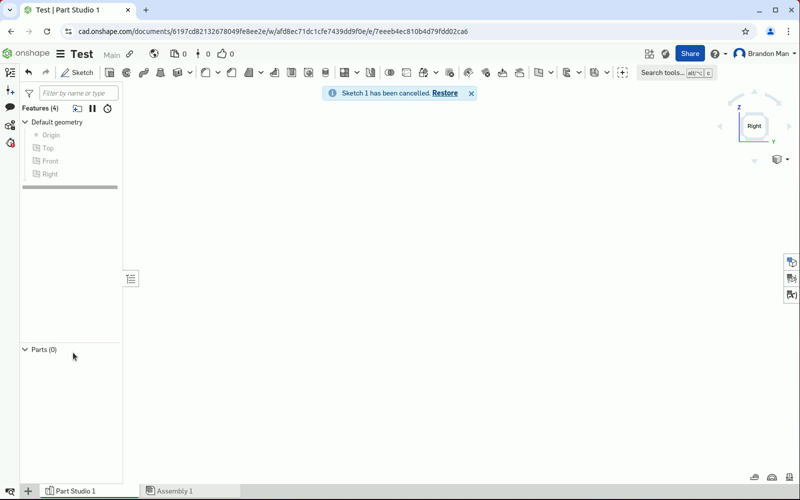
key(shift+s)
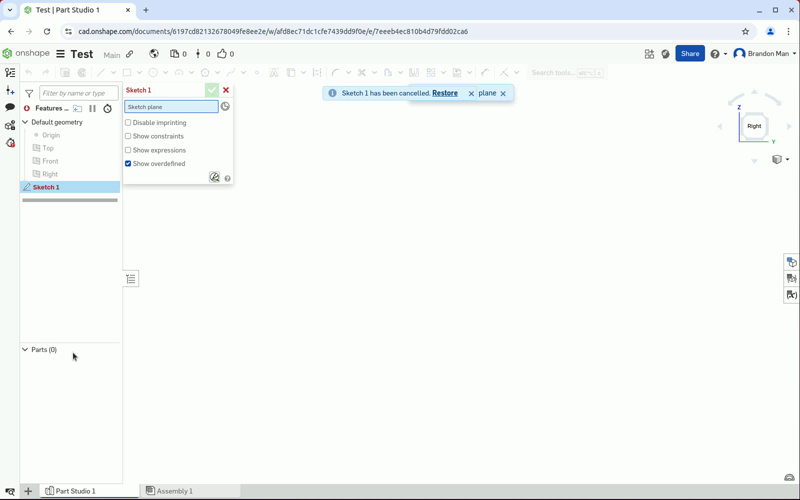
mouse_move(73, 176)
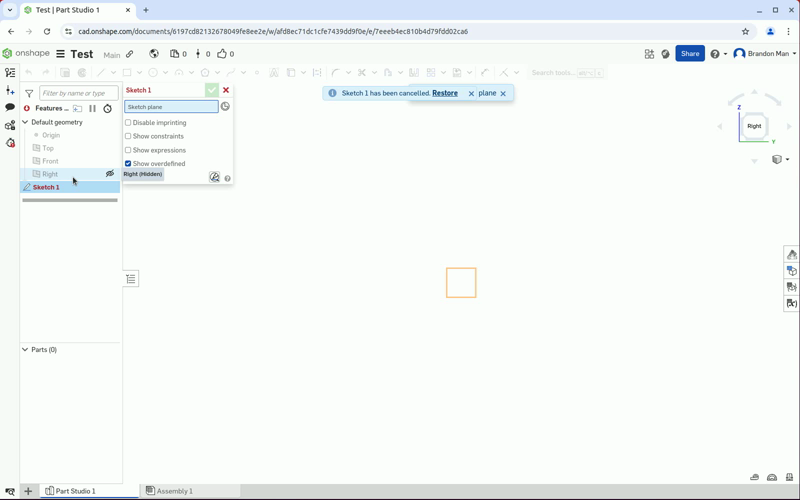
click(73, 176)
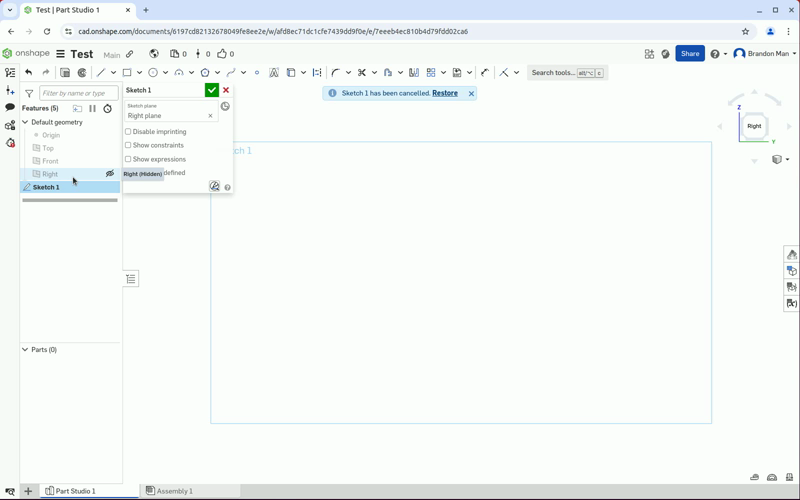
mouse_move(73, 352)
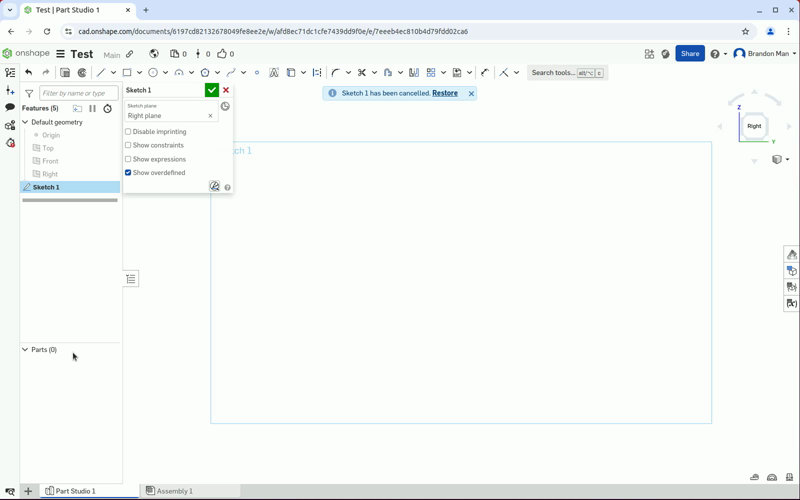
key(y)
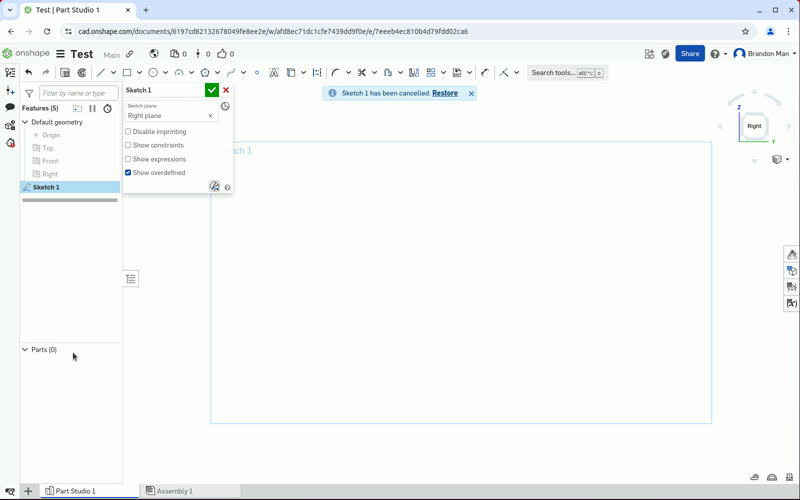
key(l)
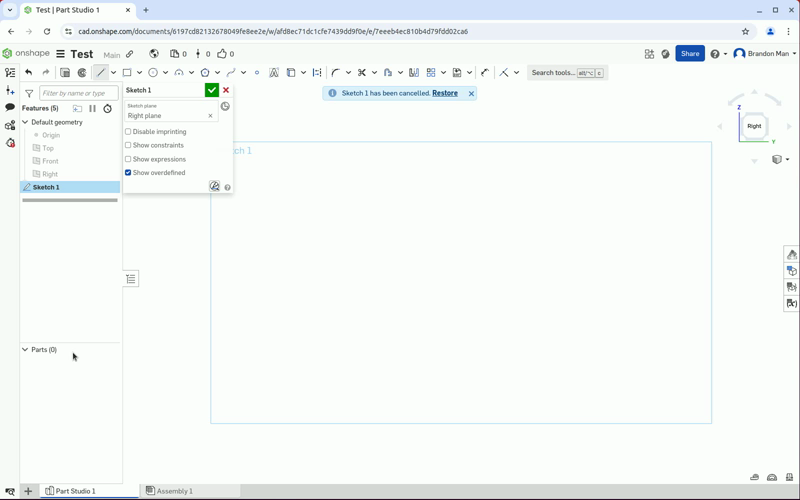
key_down(shift)
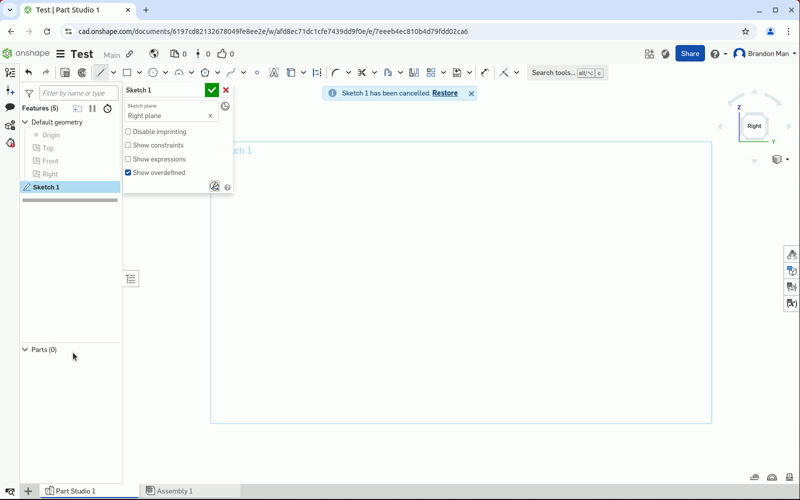
mouse_move(551, 305)
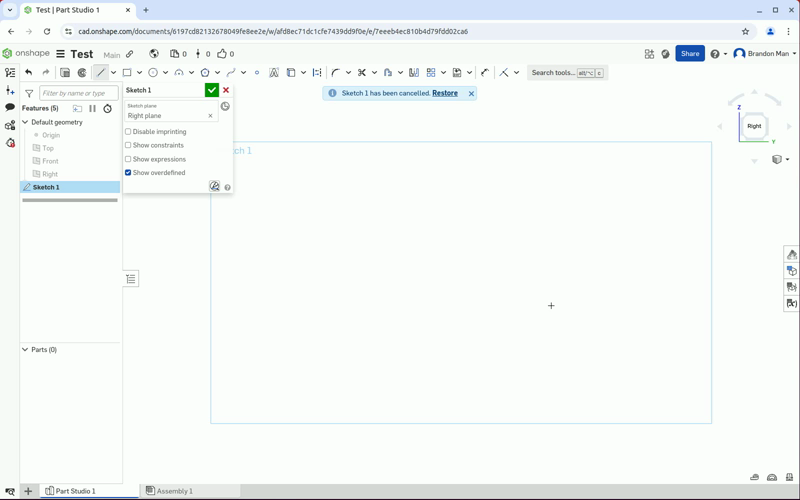
click(551, 305)
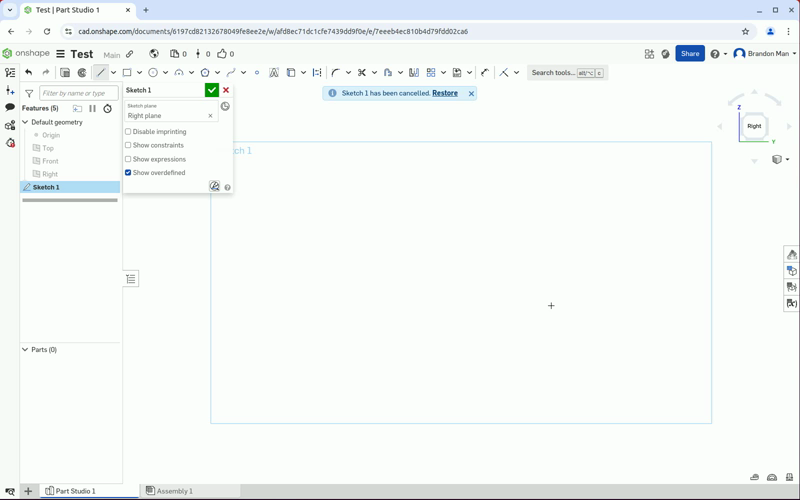
key_up(shift)
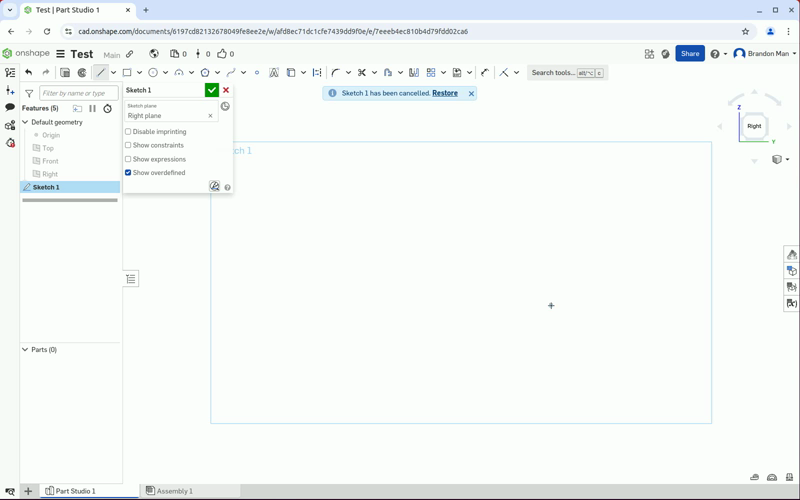
key_down(shift)
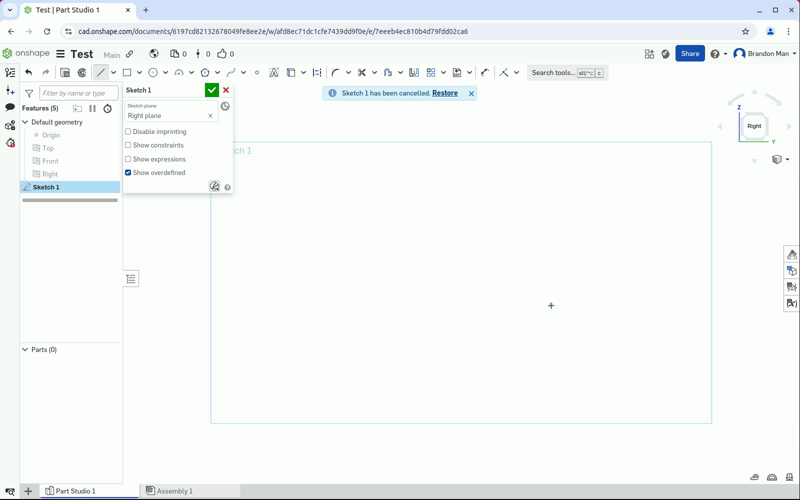
mouse_move(581, 305)
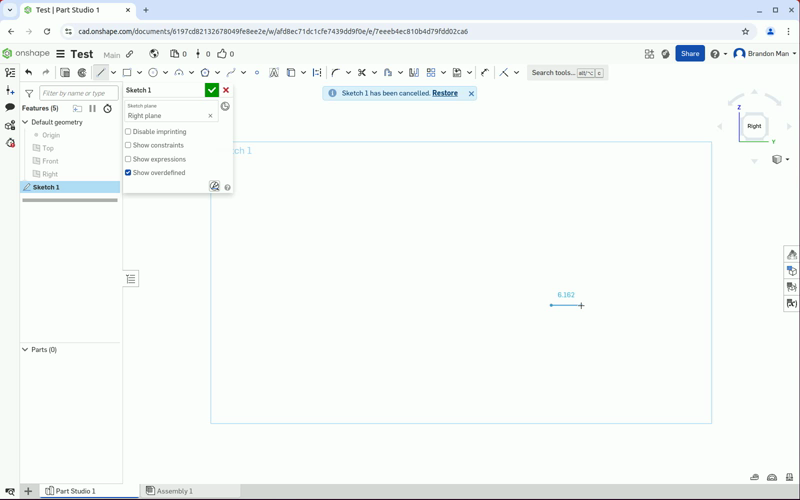
mouse_move(574, 305)
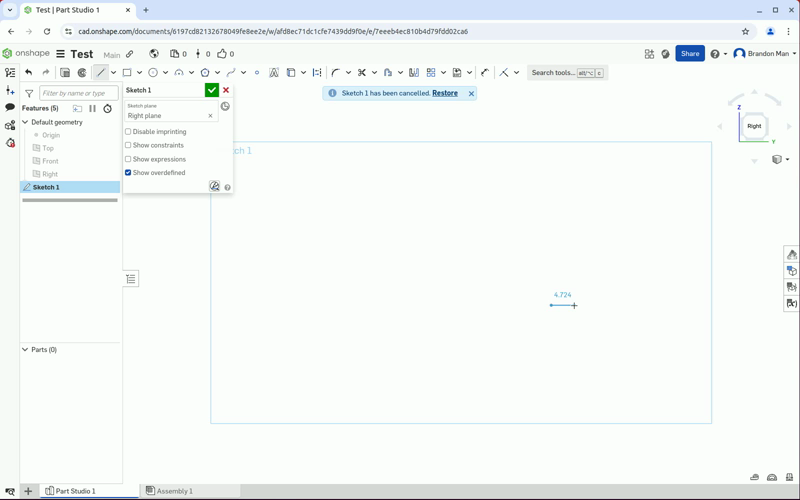
click(574, 305)
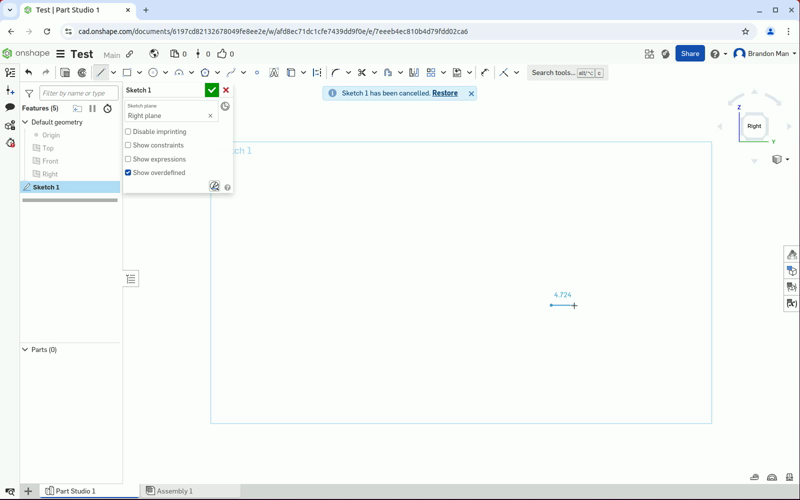
key_up(shift)
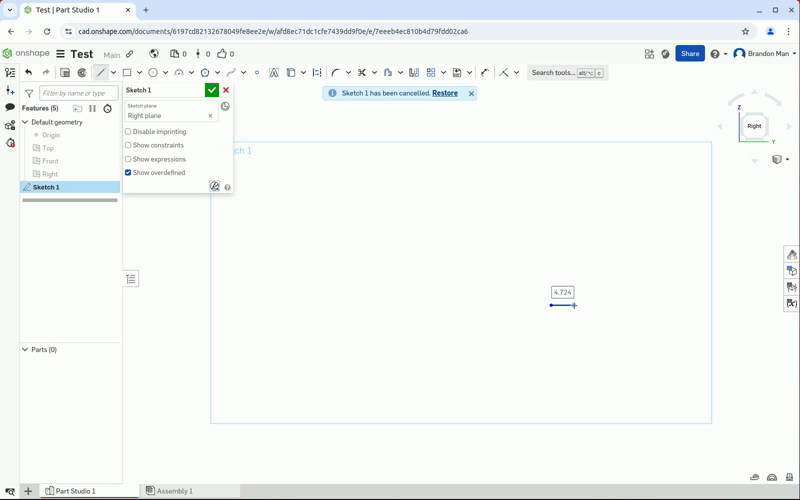
key_down(shift)
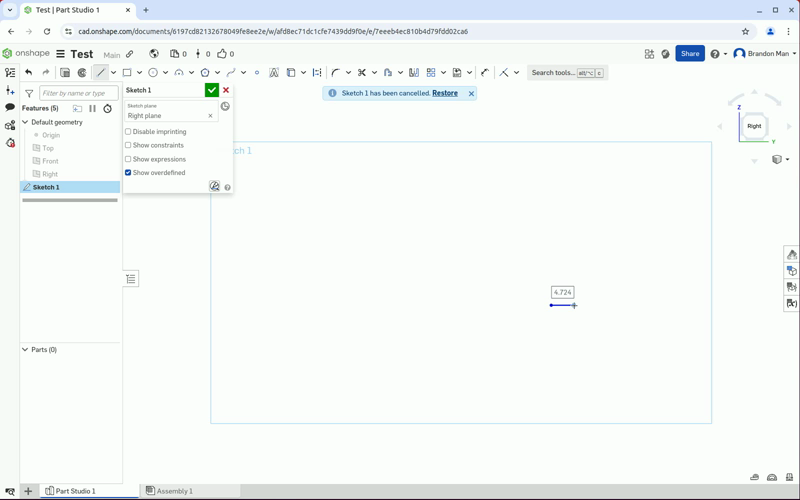
mouse_move(589, 305)
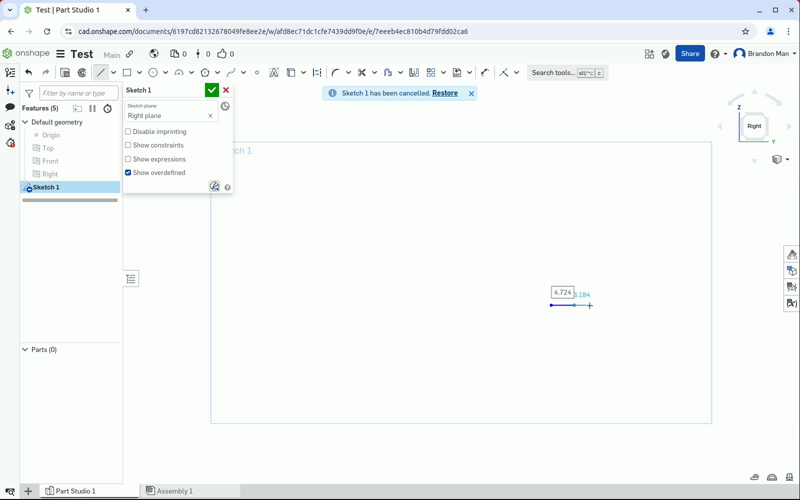
mouse_move(574, 282)
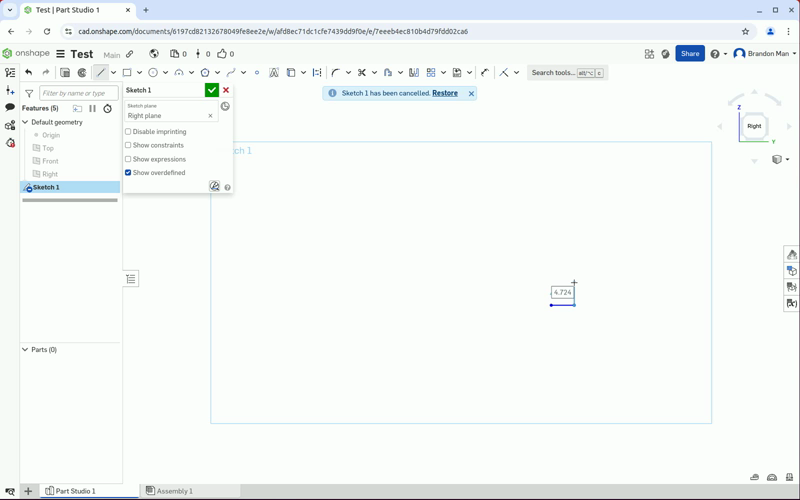
click(574, 282)
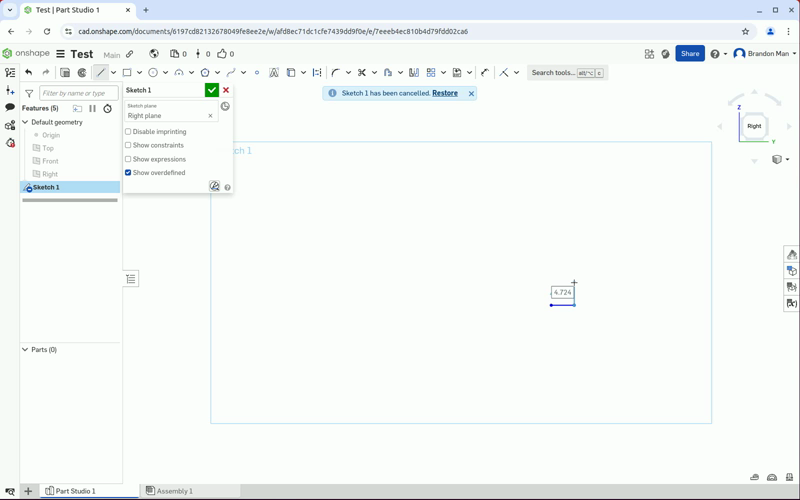
key_up(shift)
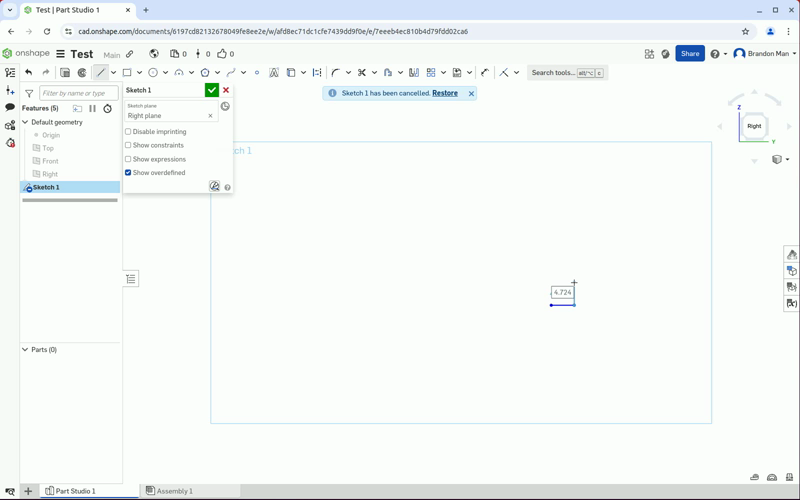
key_down(shift)
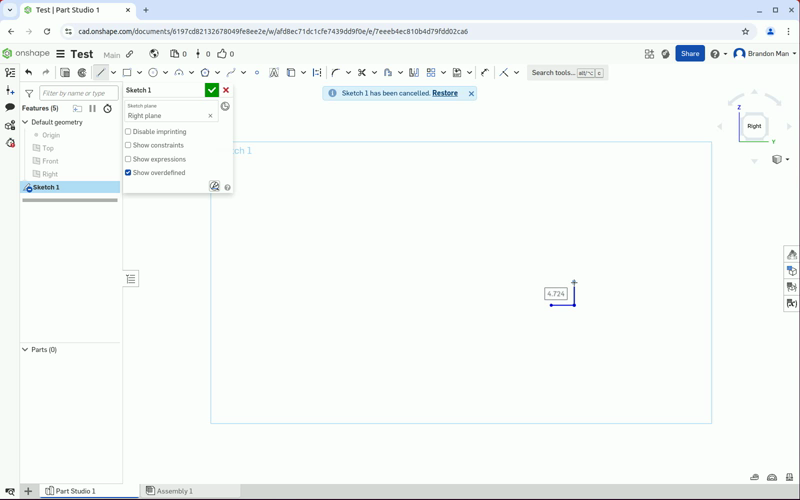
mouse_move(589, 282)
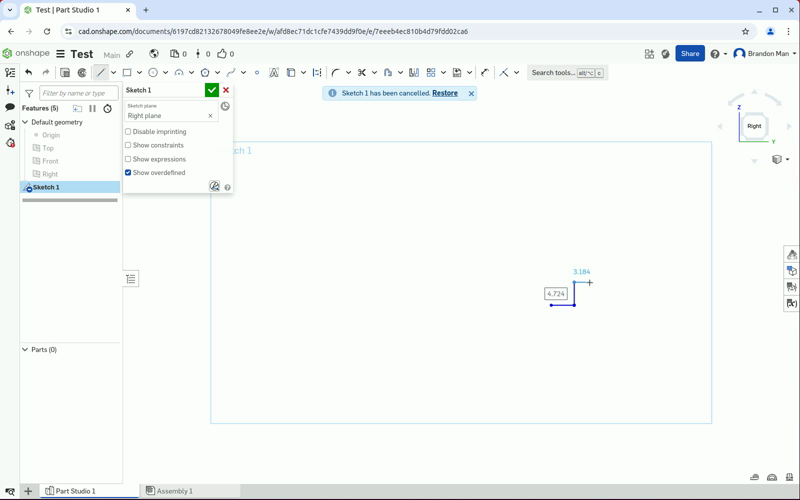
mouse_move(551, 282)
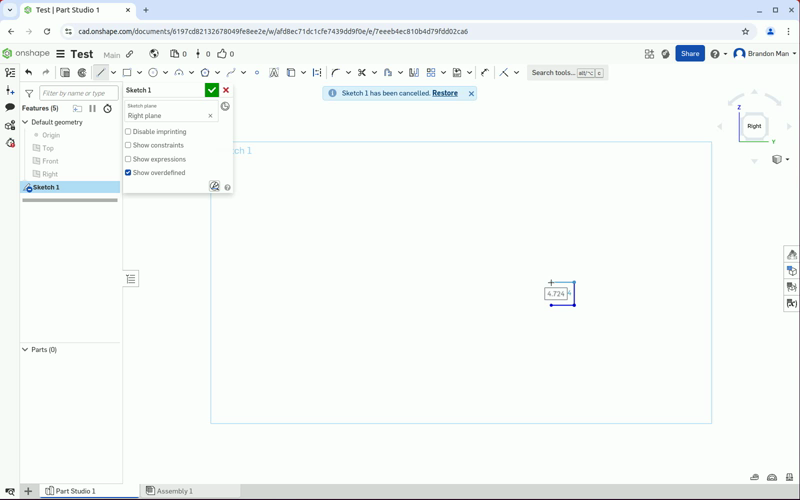
click(551, 282)
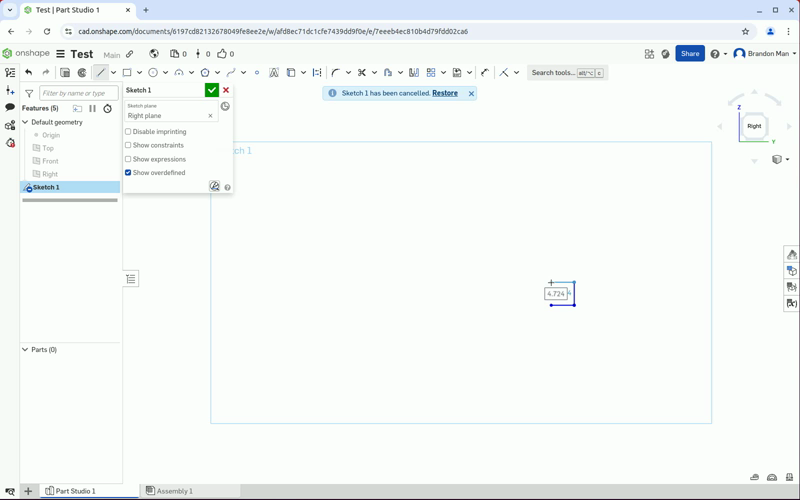
key_up(shift)
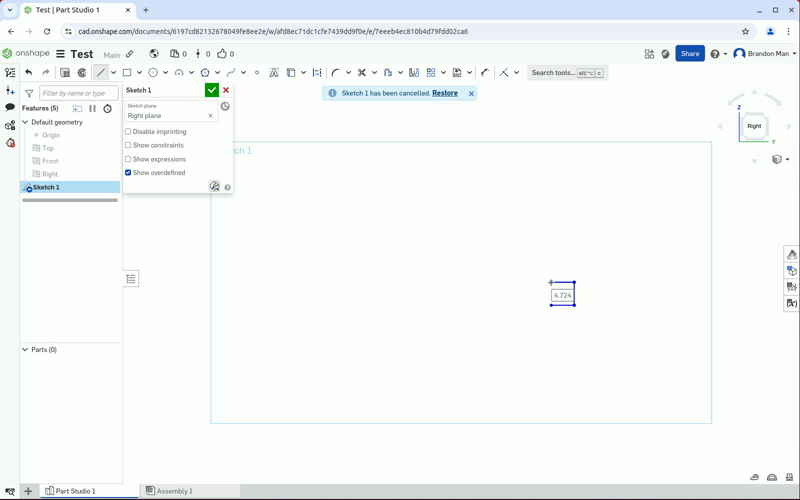
mouse_move(581, 282)
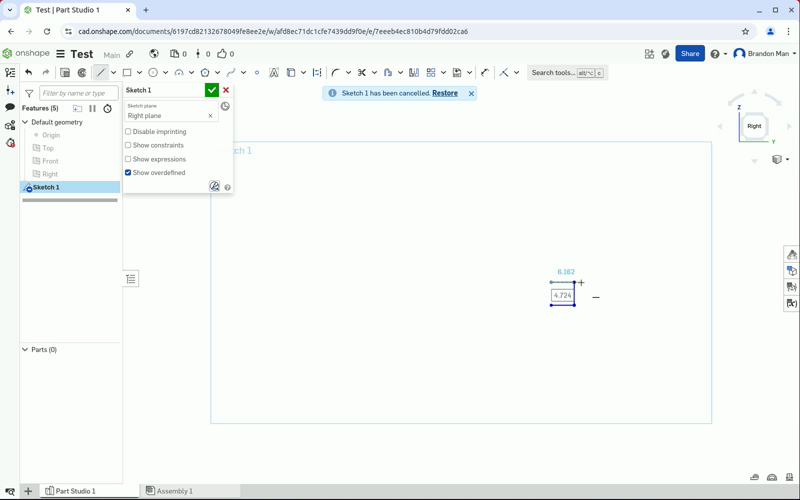
key_down(shift)
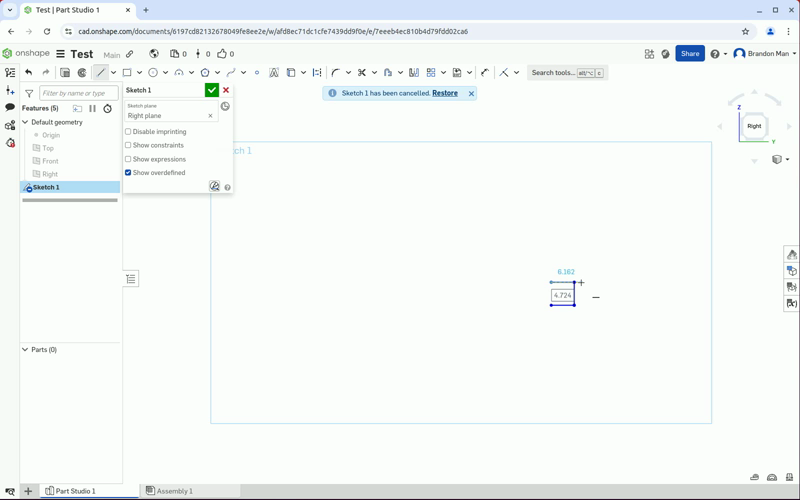
mouse_move(551, 305)
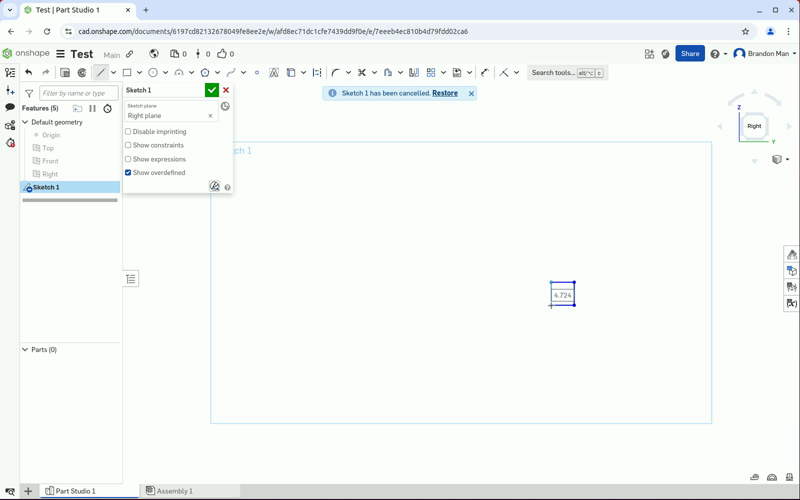
key_up(shift)
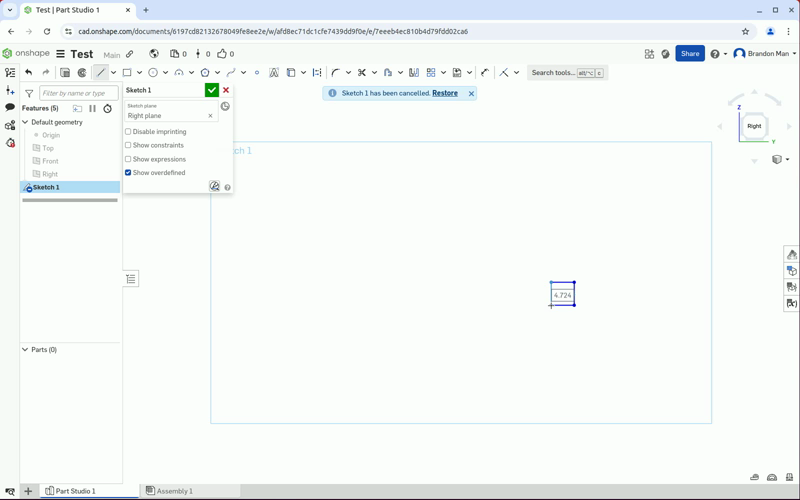
click(551, 305)
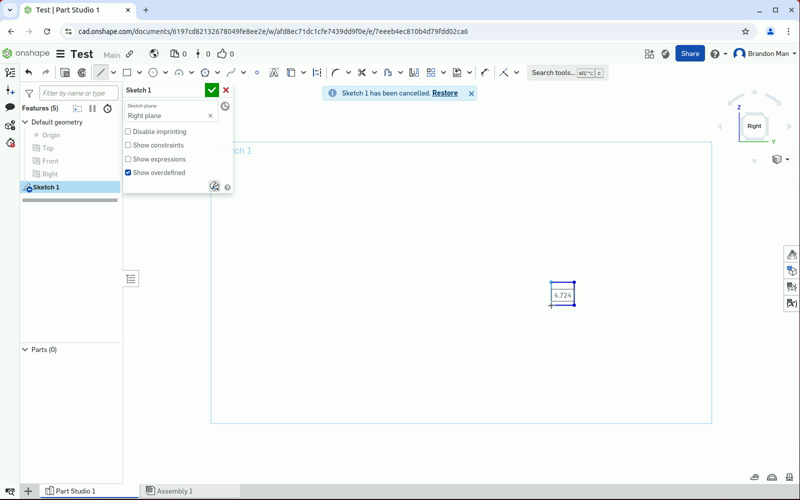
key(esc)
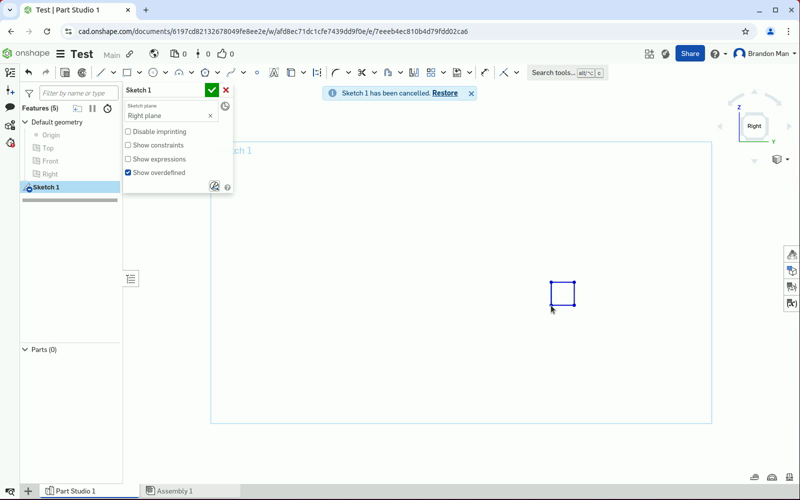
key(c)
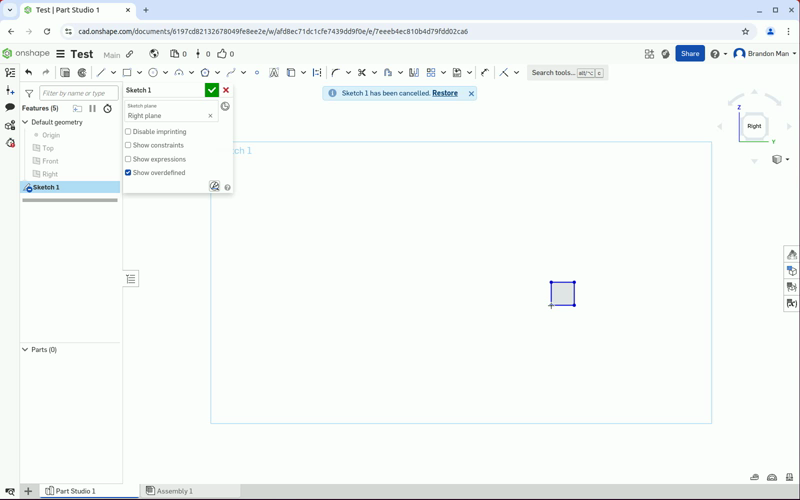
key_down(shift)
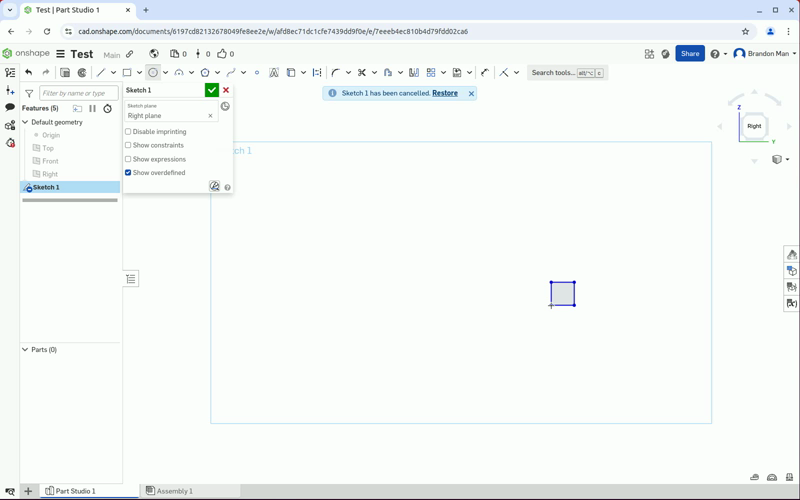
mouse_move(566, 297)
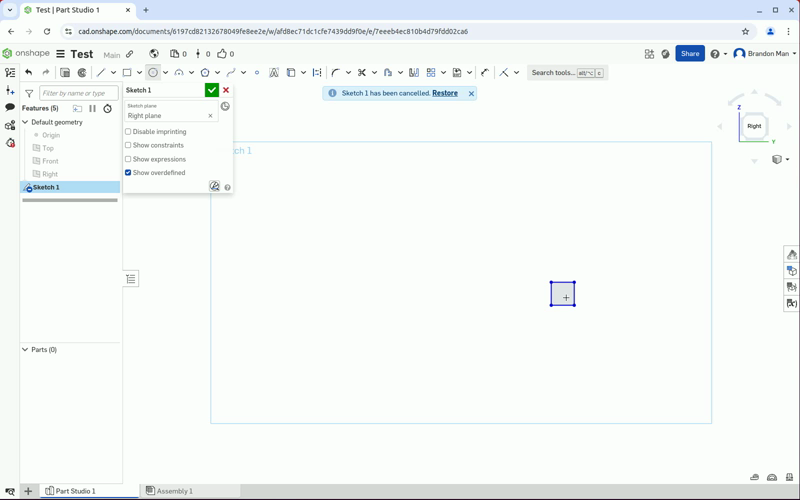
click(566, 297)
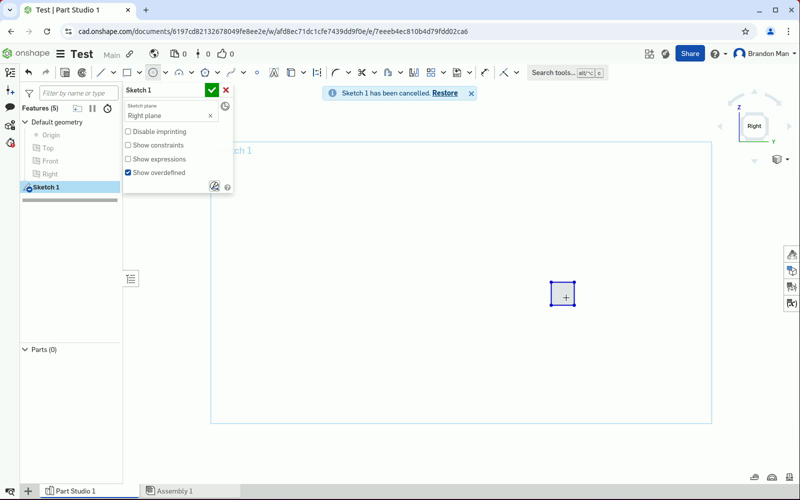
key_up(shift)
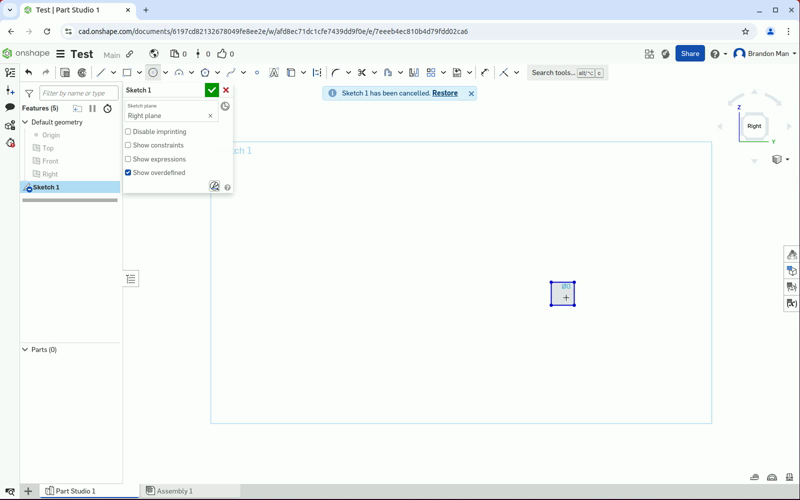
mouse_move(570, 297)
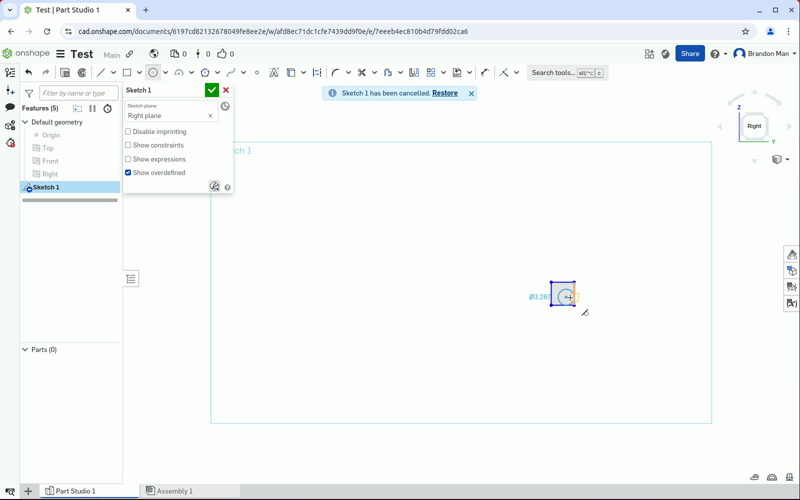
click(570, 297)
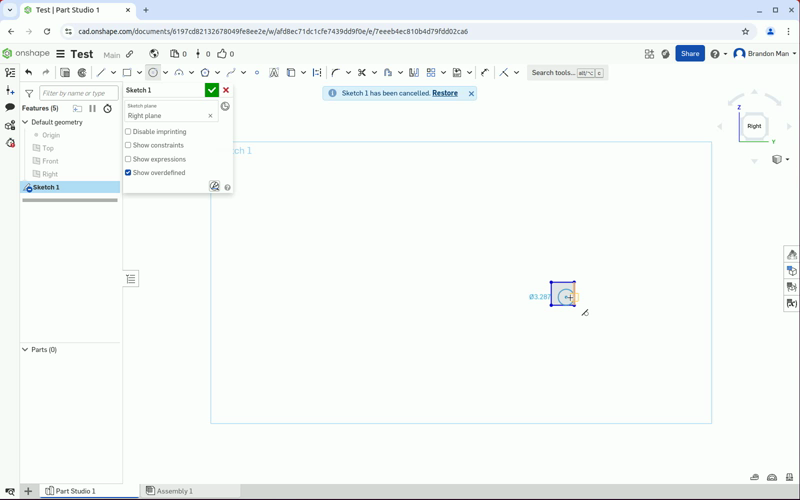
key(esc)
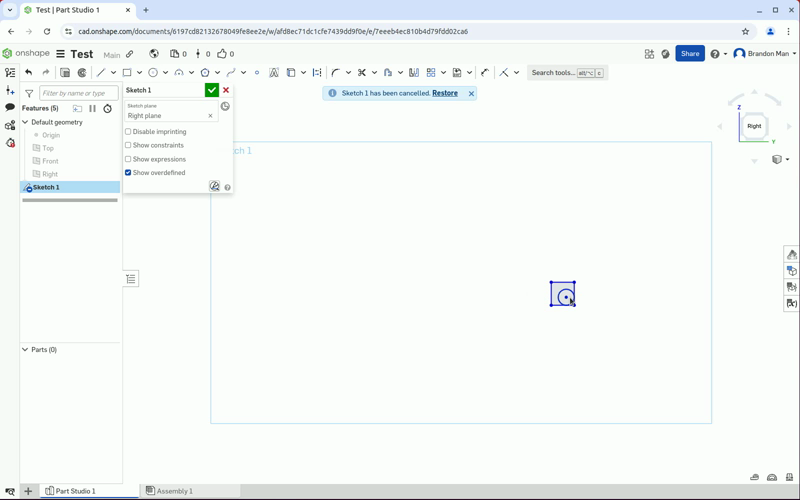
mouse_move(570, 301)
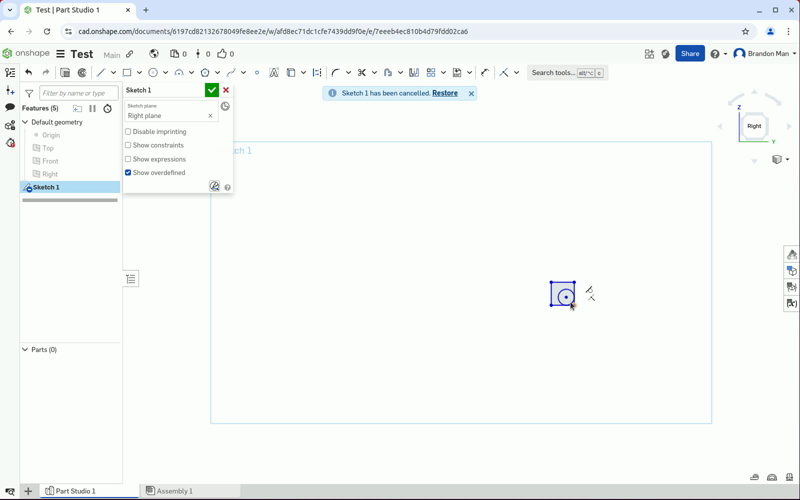
scroll(6)
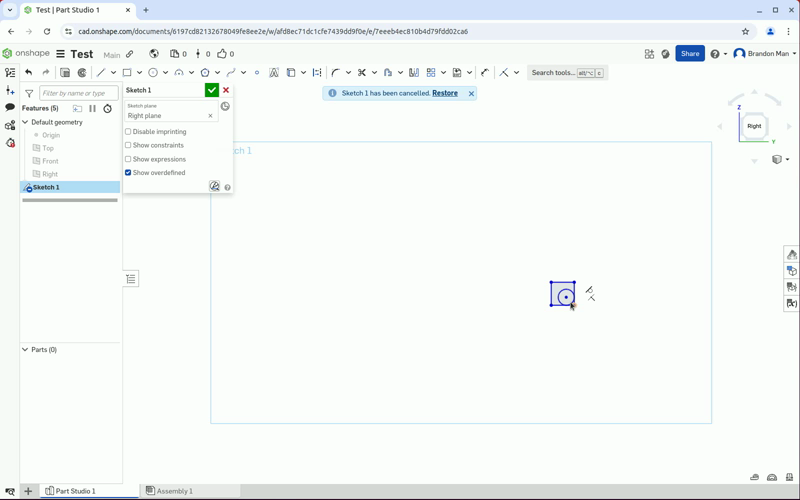
scroll(6)
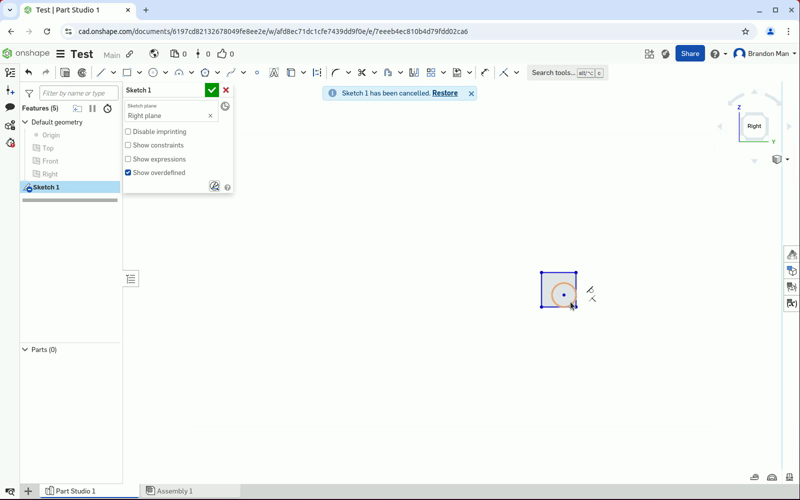
scroll(6)
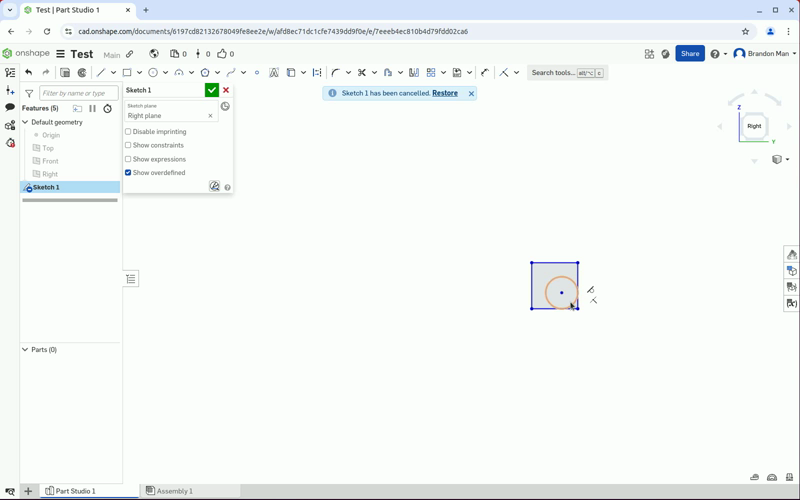
scroll(6)
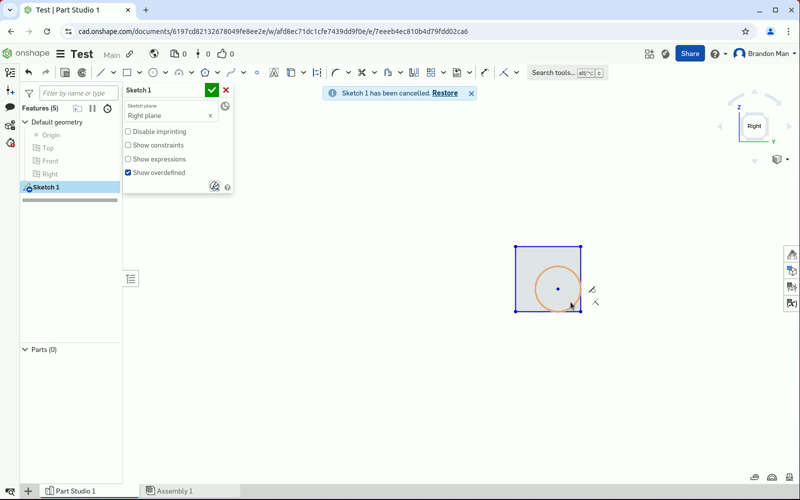
scroll(6)
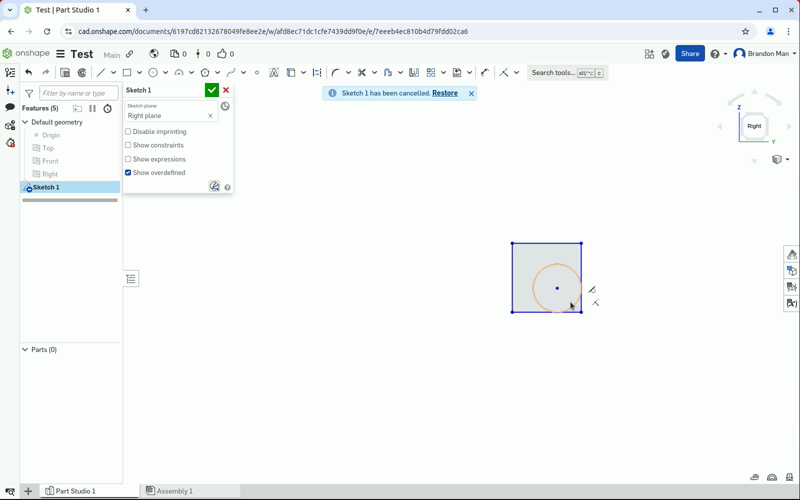
scroll(6)
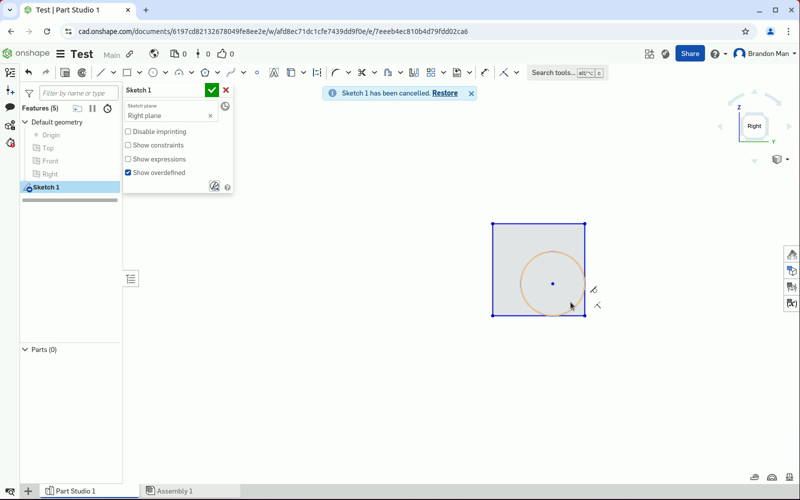
scroll(6)
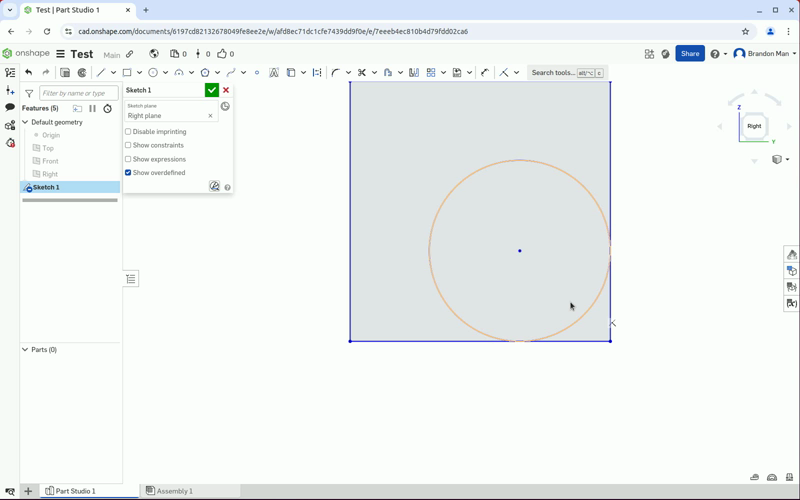
click(570, 301)
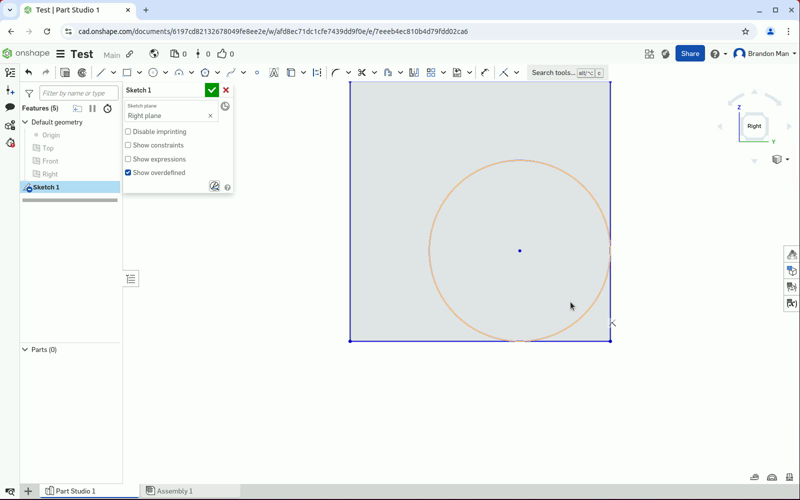
scroll(-6)
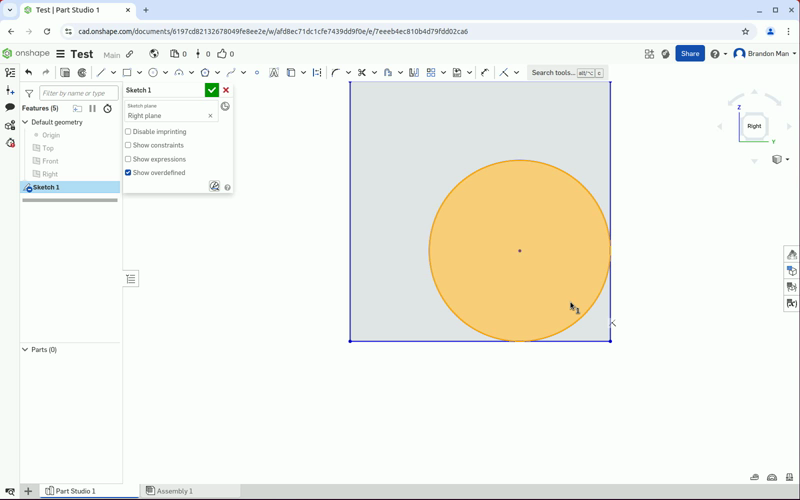
scroll(-6)
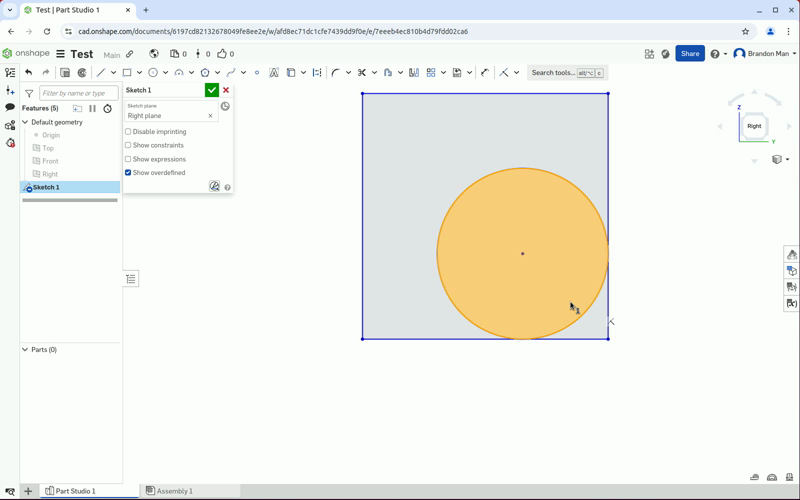
scroll(-6)
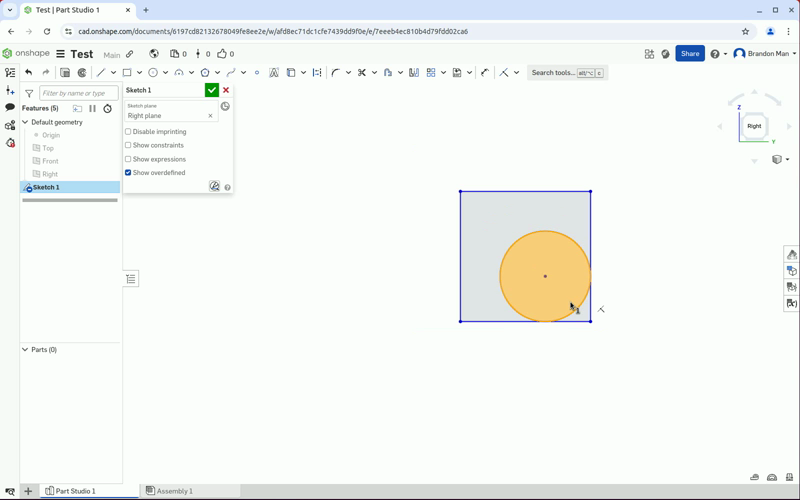
scroll(-6)
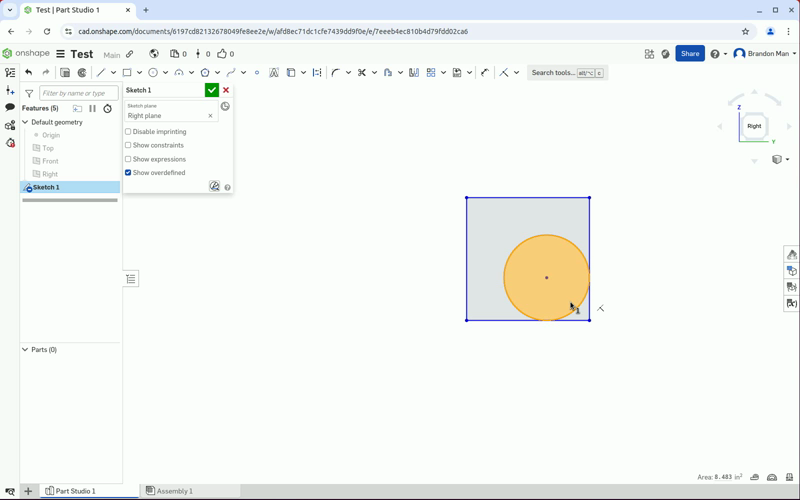
scroll(-6)
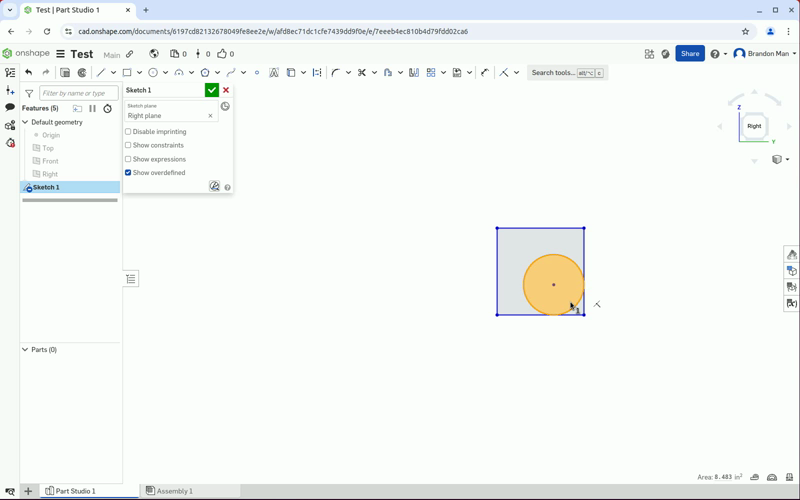
scroll(-6)
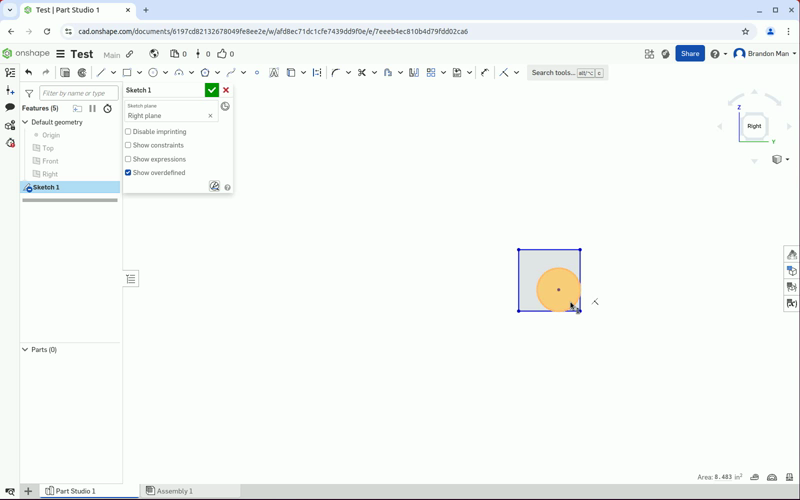
scroll(-6)
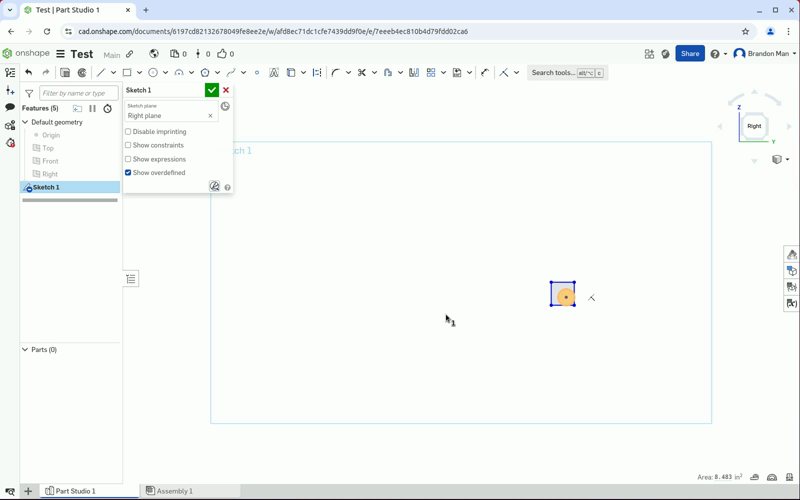
mouse_move(73, 352)
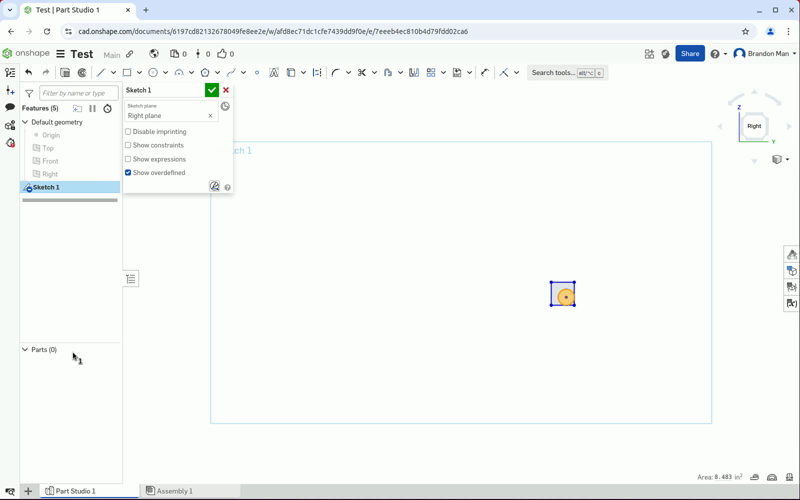
key(shift+y)
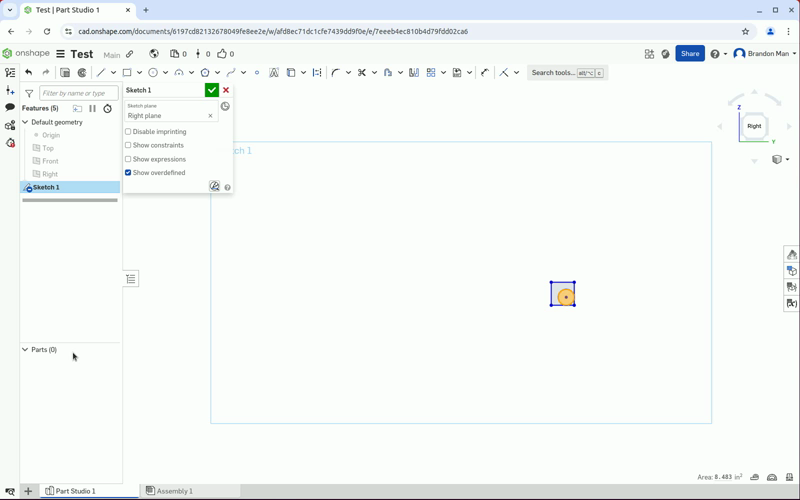
key(shift+e)
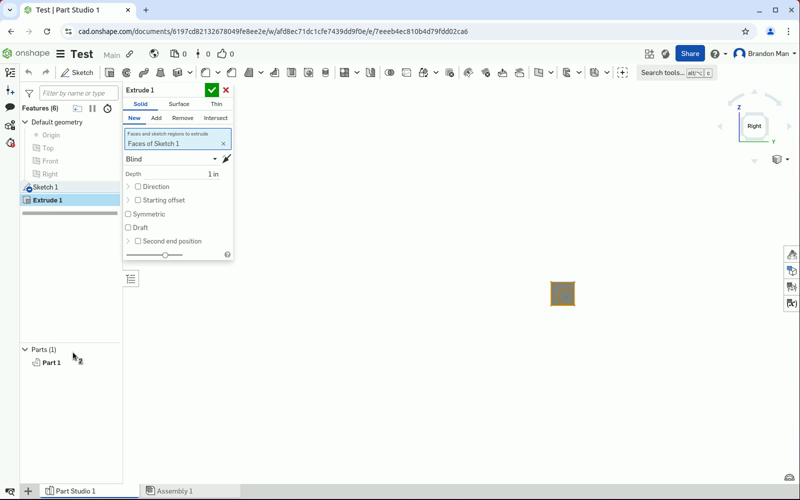
mouse_move(143, 106)
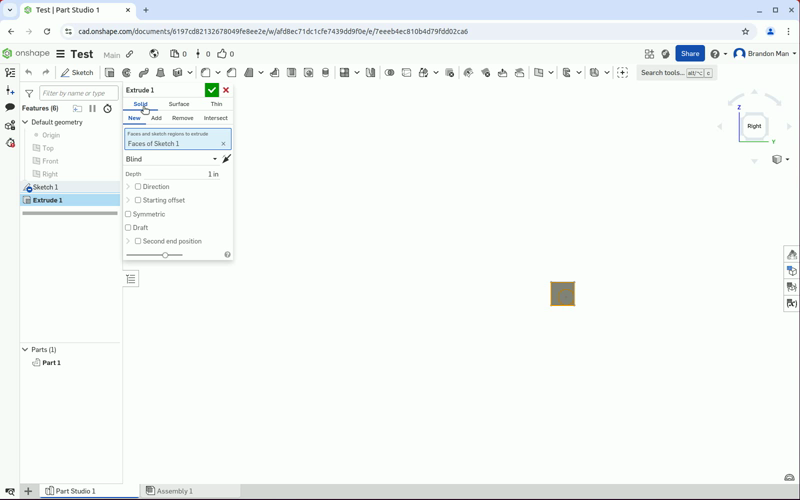
click(143, 106)
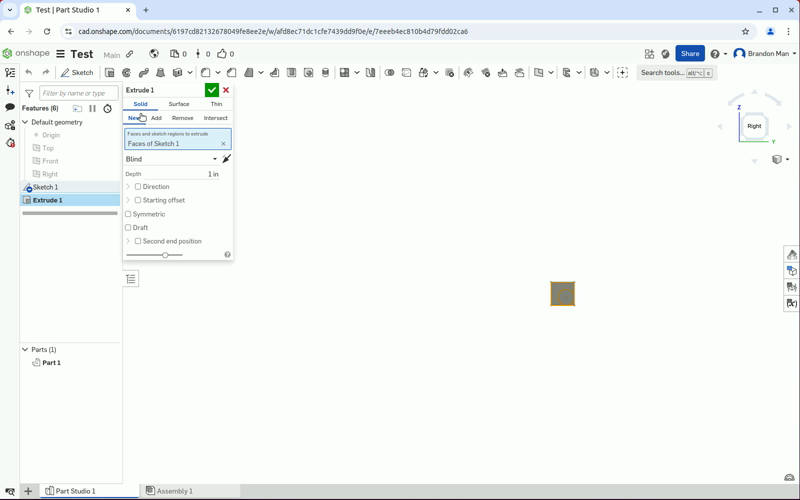
mouse_move(137, 120)
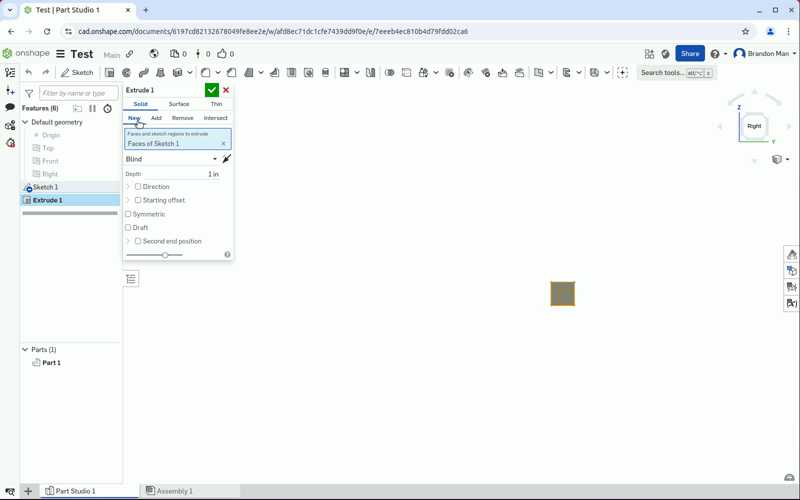
click(137, 120)
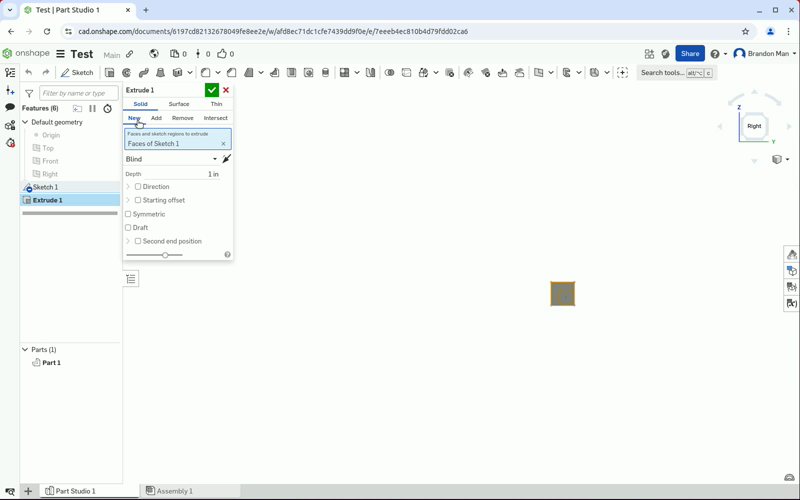
key(tab, 4)
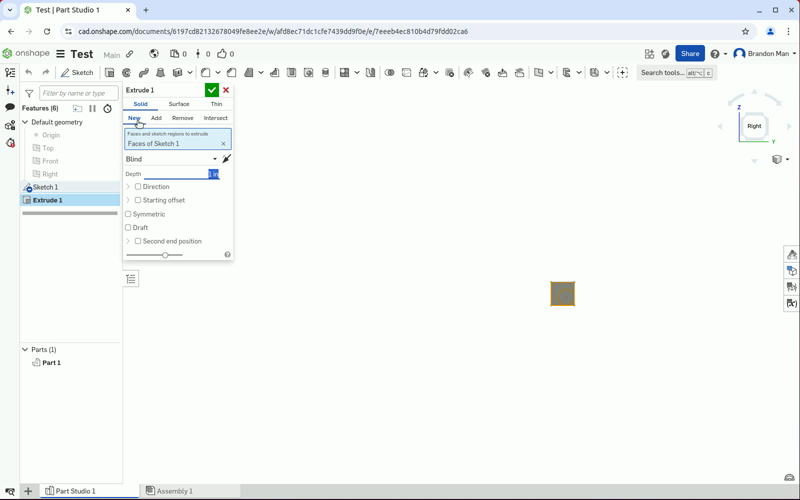
text(1.444)
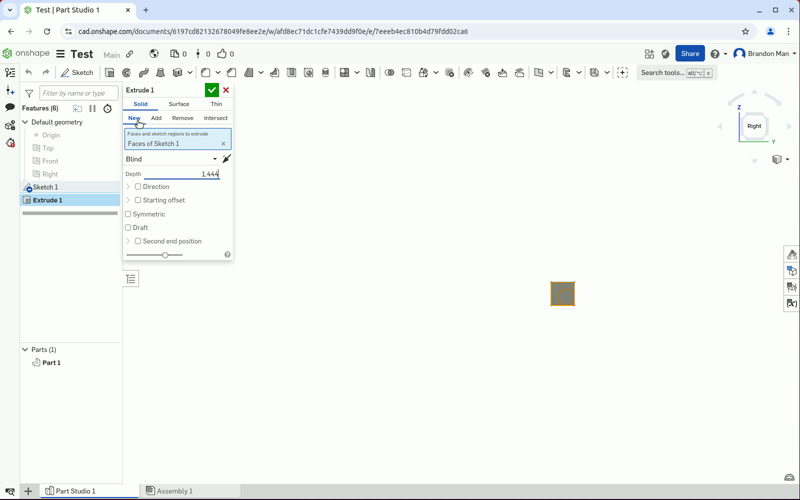
key(enter)
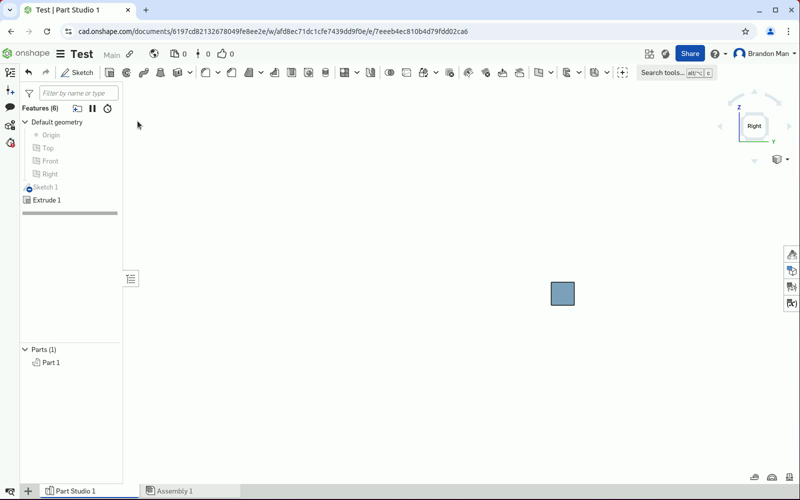
key(shift+h)
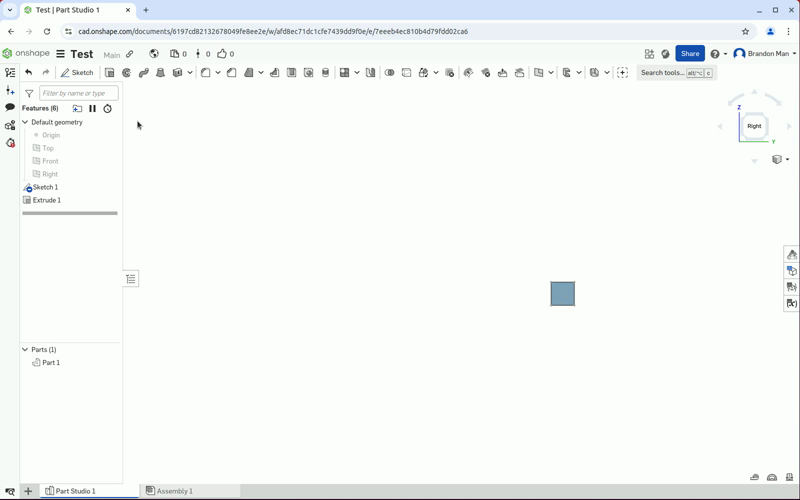
key(shift+h)
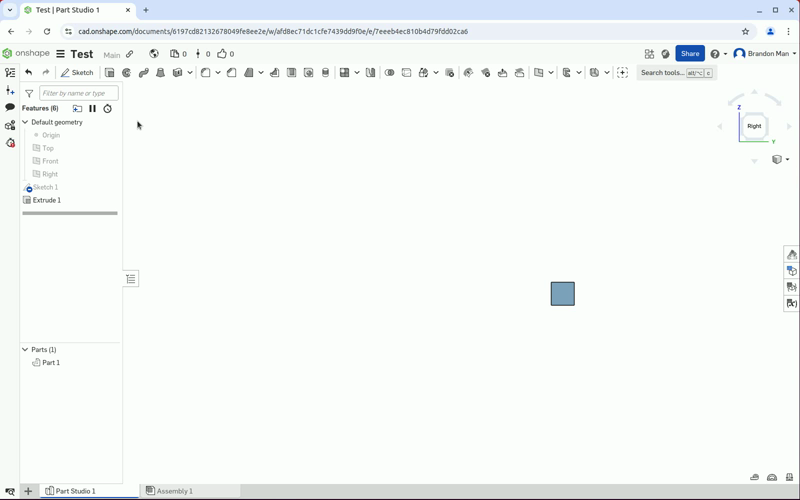
mouse_move(73, 189)
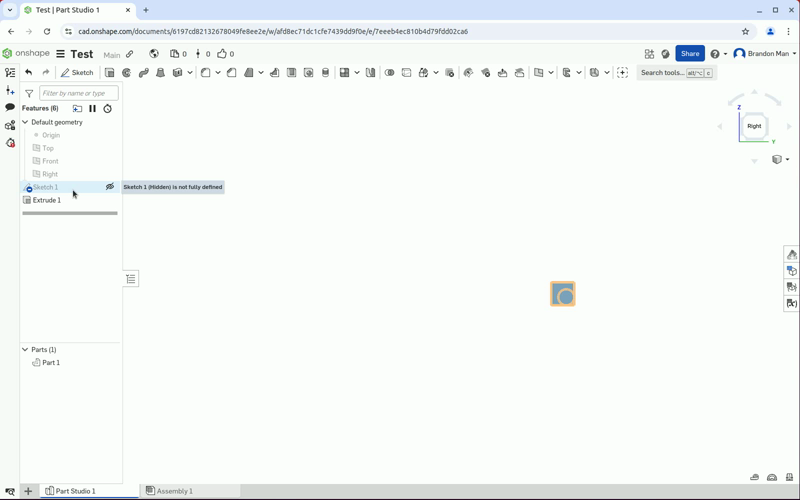
click(73, 189)
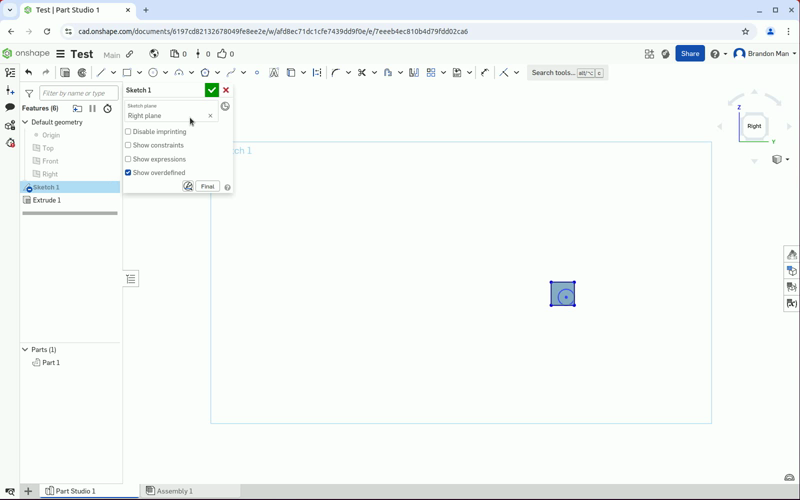
mouse_move(229, 92)
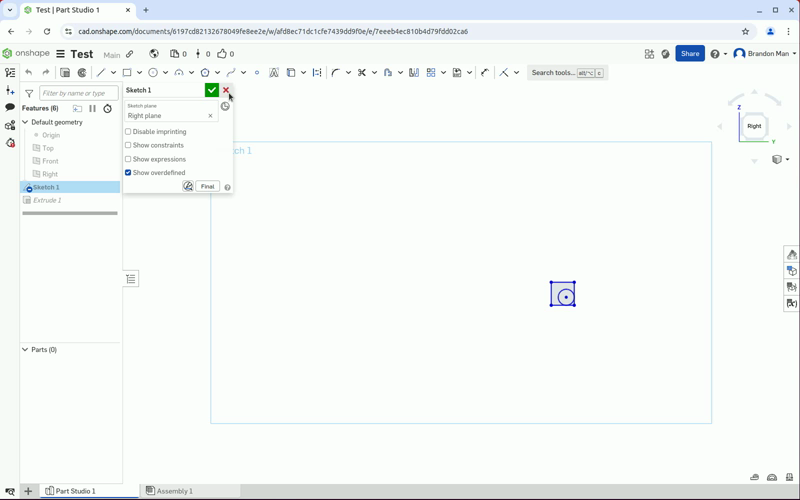
click(229, 92)
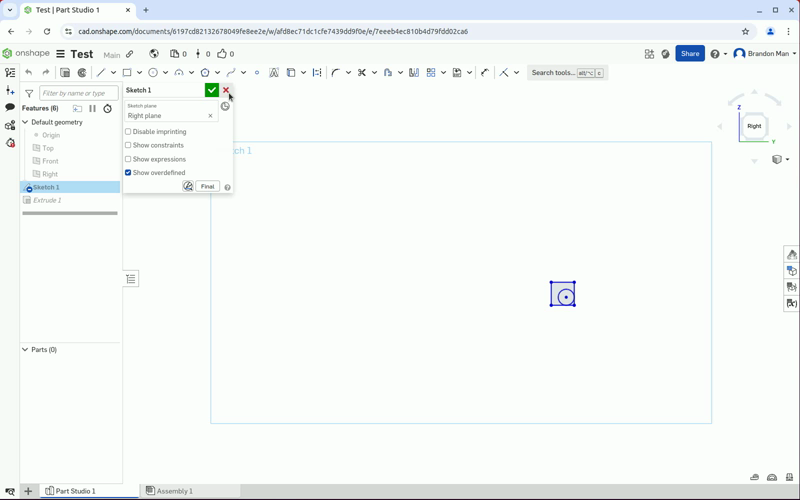
key(shift+s)
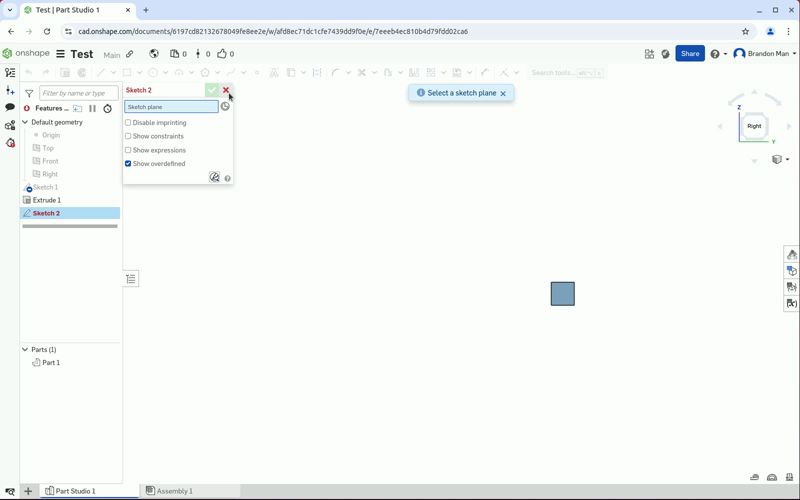
mouse_move(73, 176)
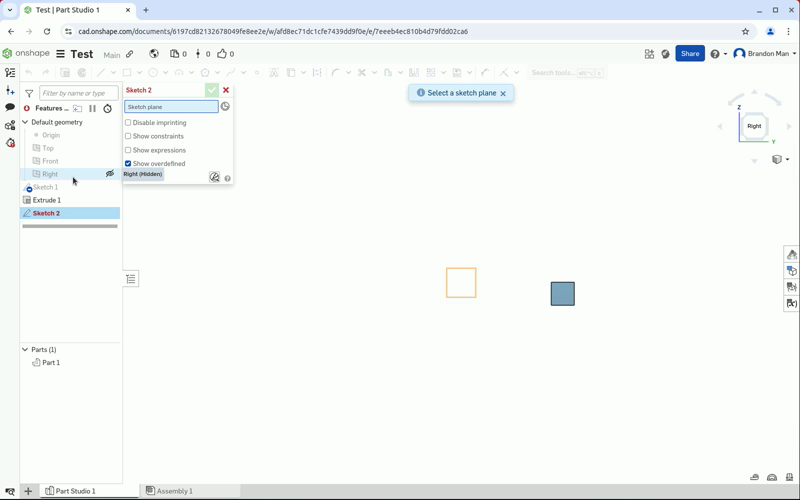
click(73, 176)
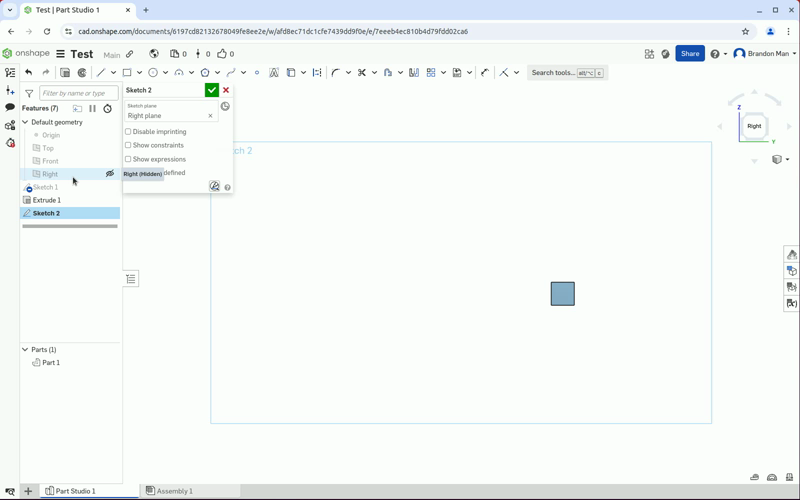
mouse_move(73, 352)
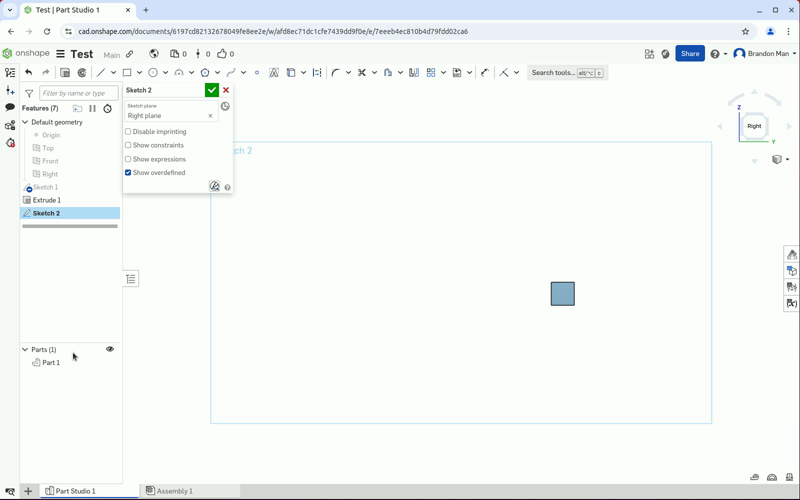
key(y)
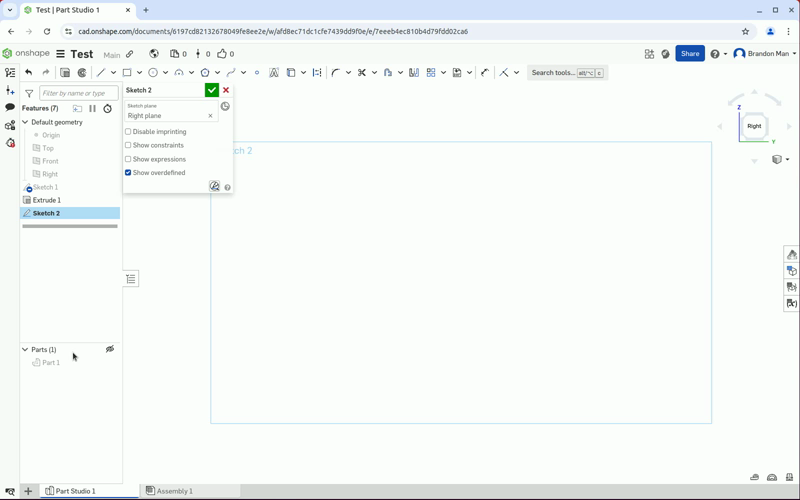
key(l)
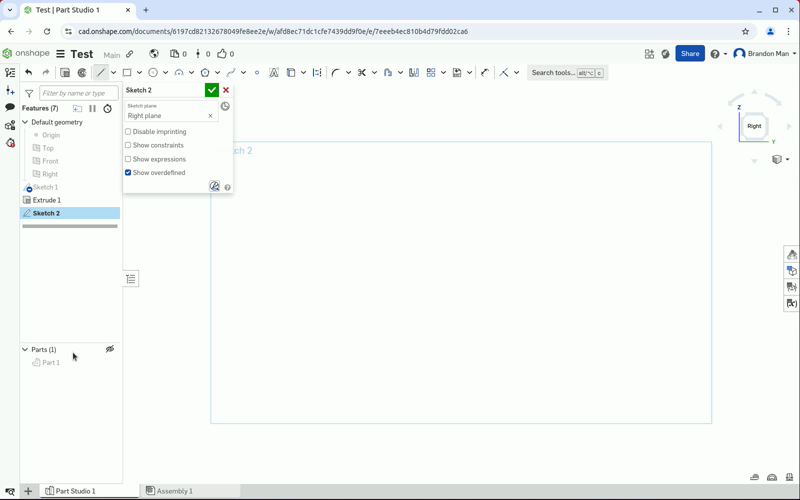
key_down(shift)
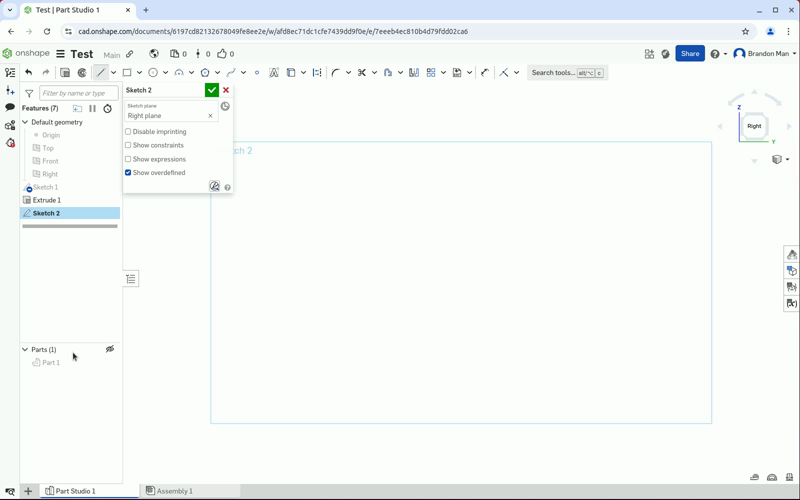
mouse_move(460, 342)
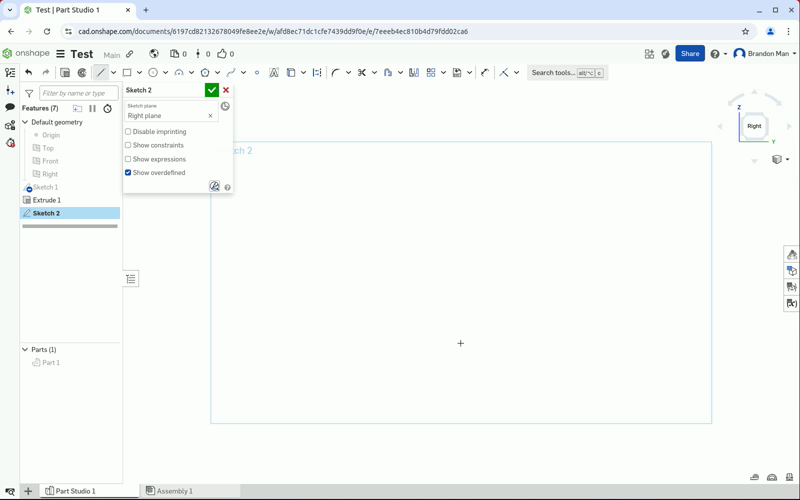
click(460, 342)
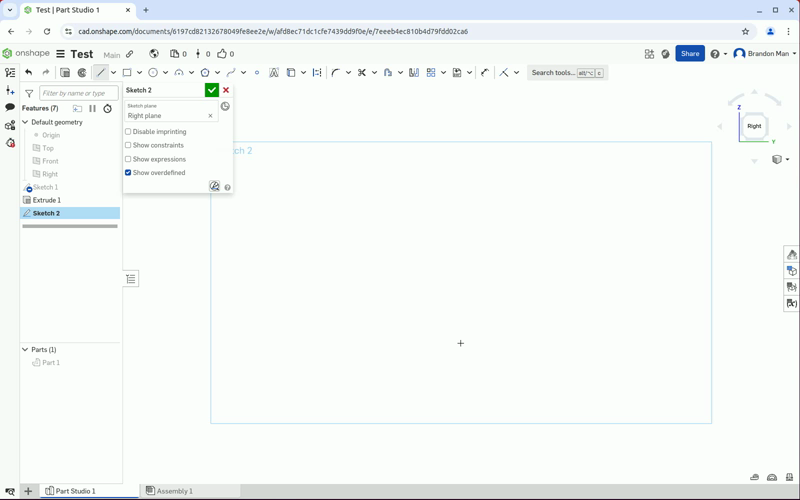
key_up(shift)
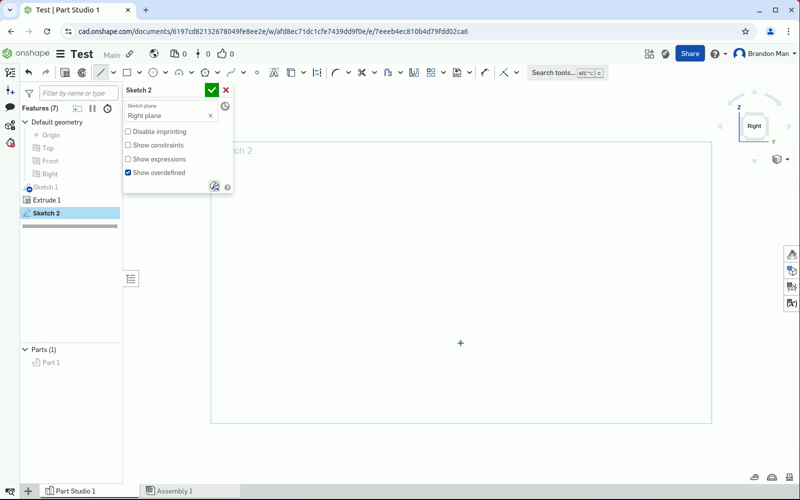
key_down(shift)
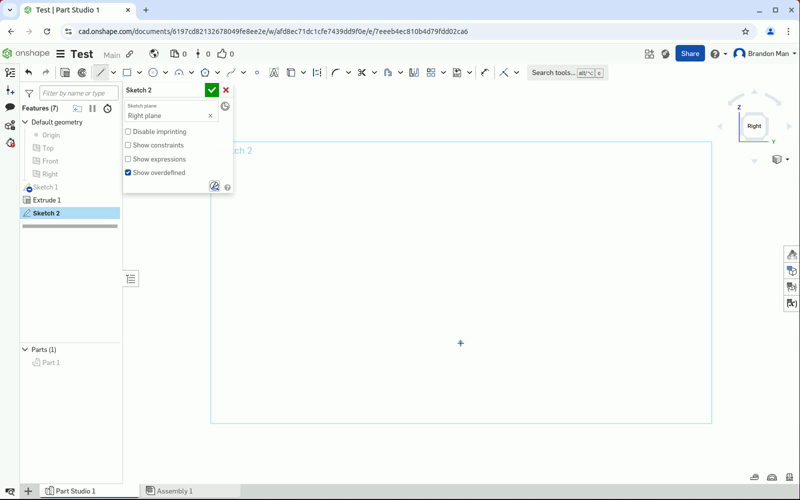
mouse_move(551, 342)
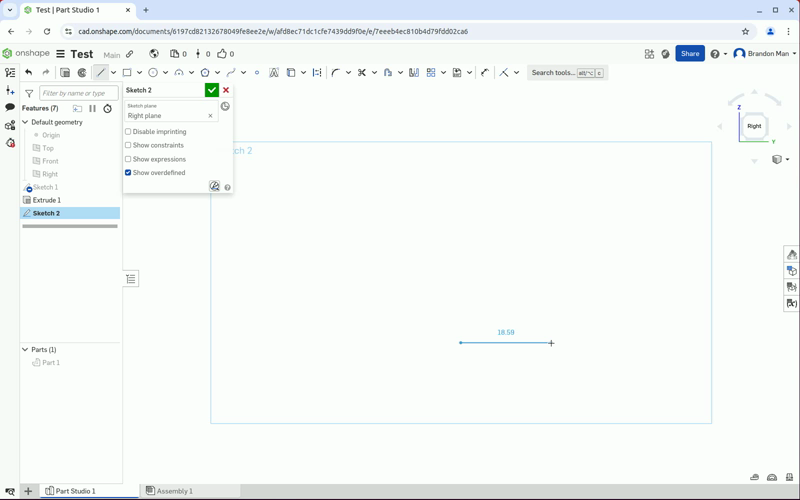
click(551, 342)
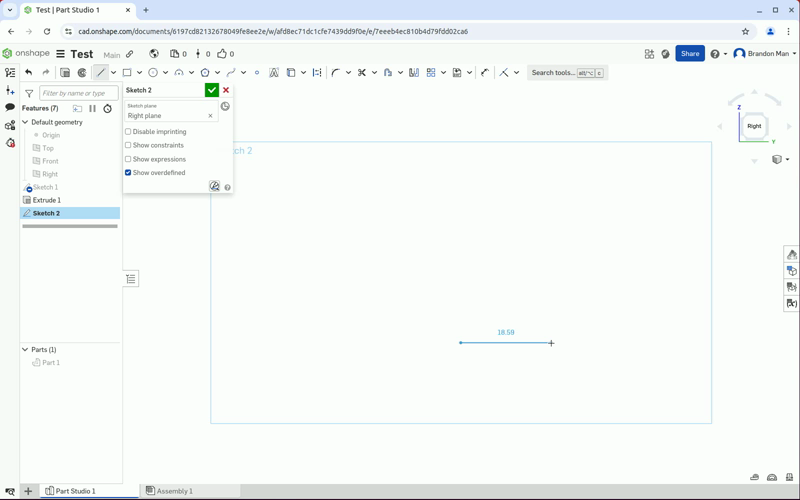
key_up(shift)
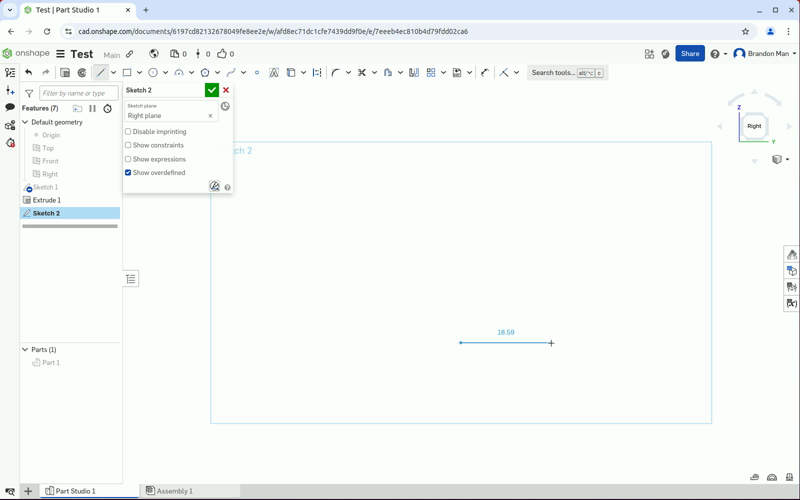
key_down(shift)
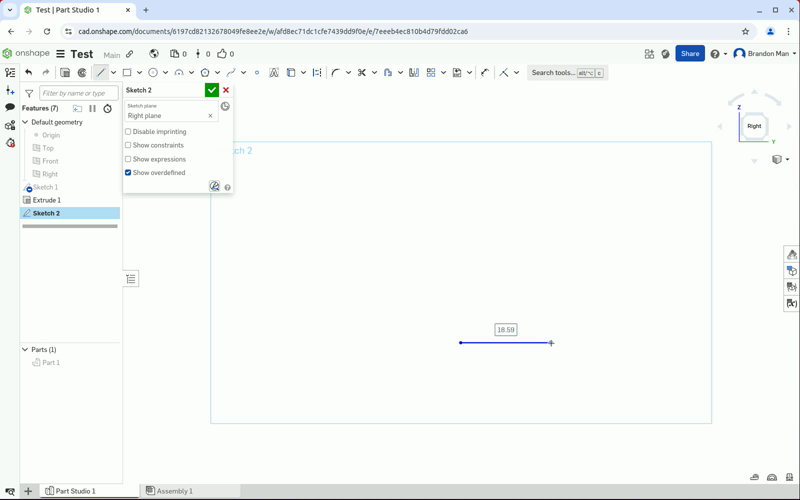
mouse_move(581, 342)
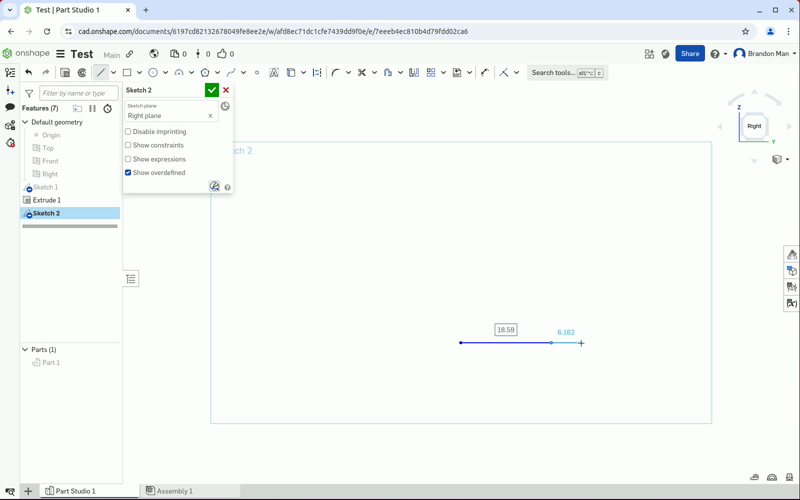
mouse_move(551, 304)
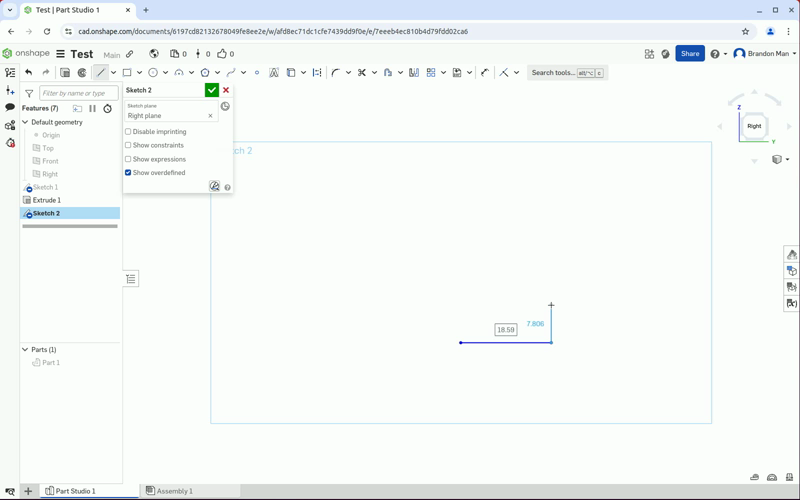
click(551, 304)
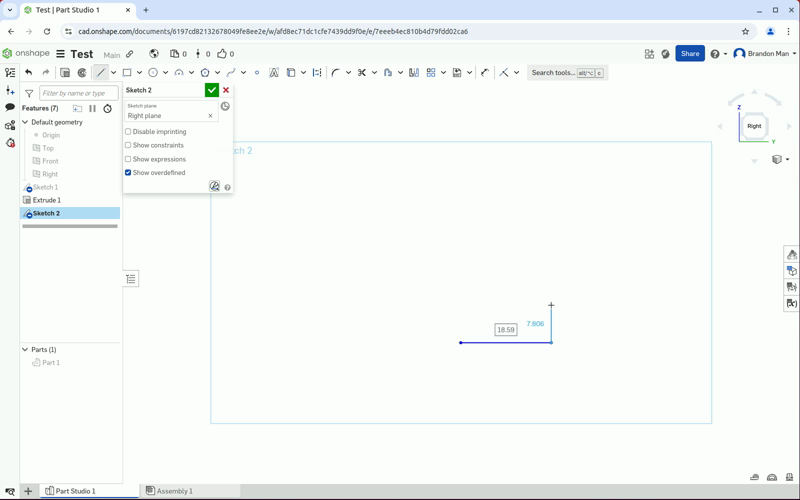
key_up(shift)
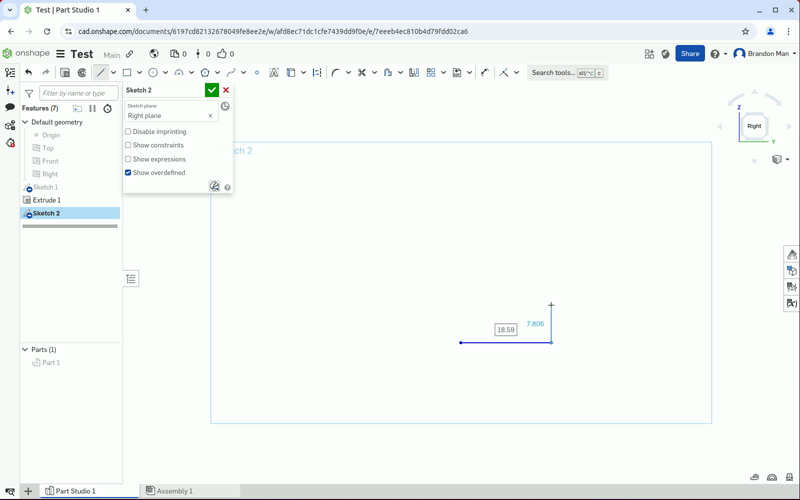
key_down(shift)
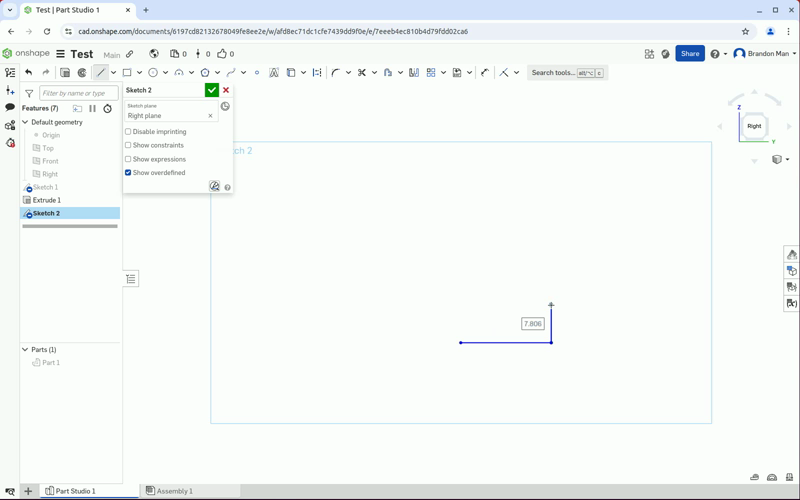
mouse_move(581, 304)
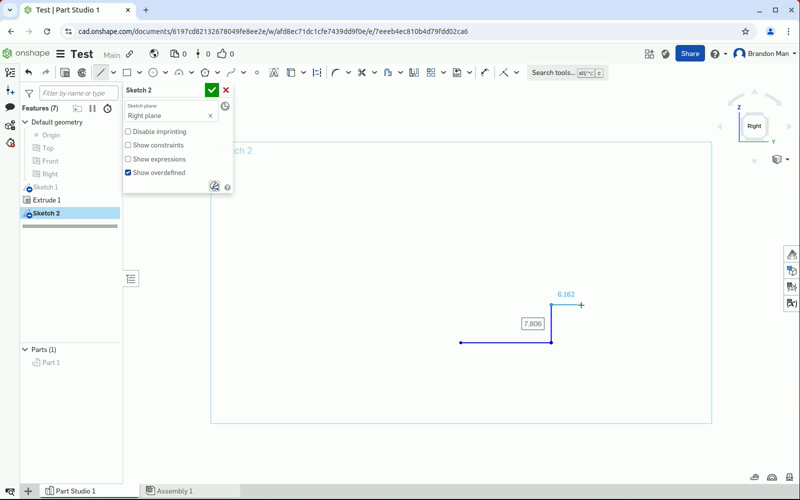
mouse_move(551, 282)
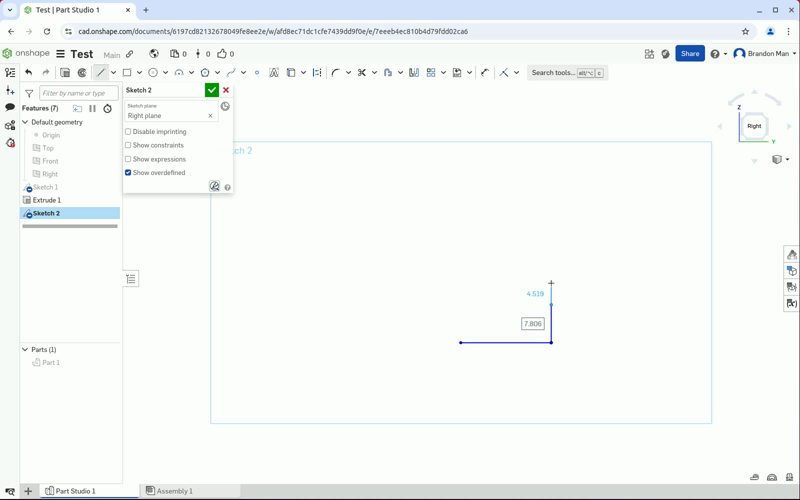
click(551, 282)
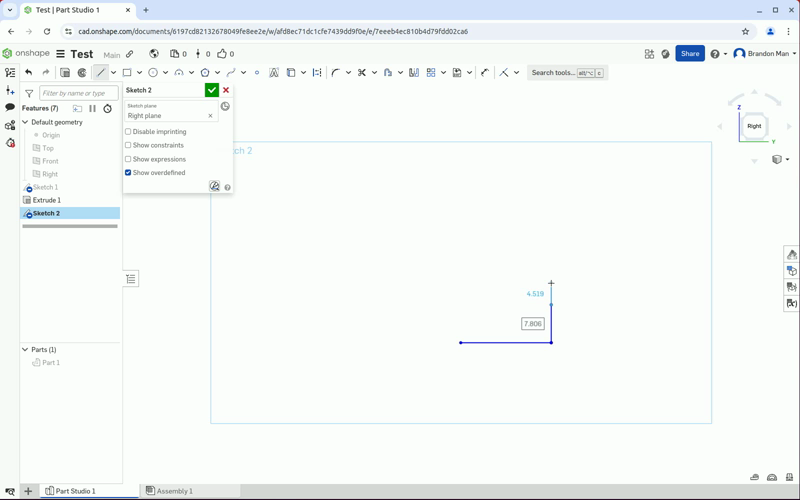
key_up(shift)
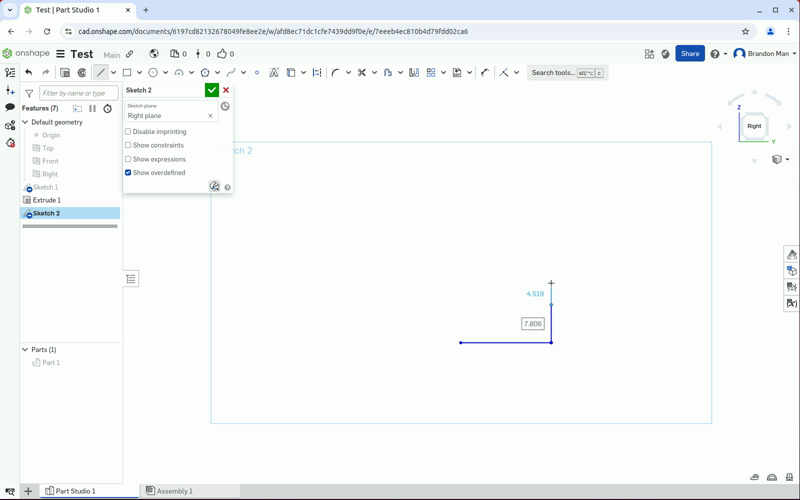
key_down(shift)
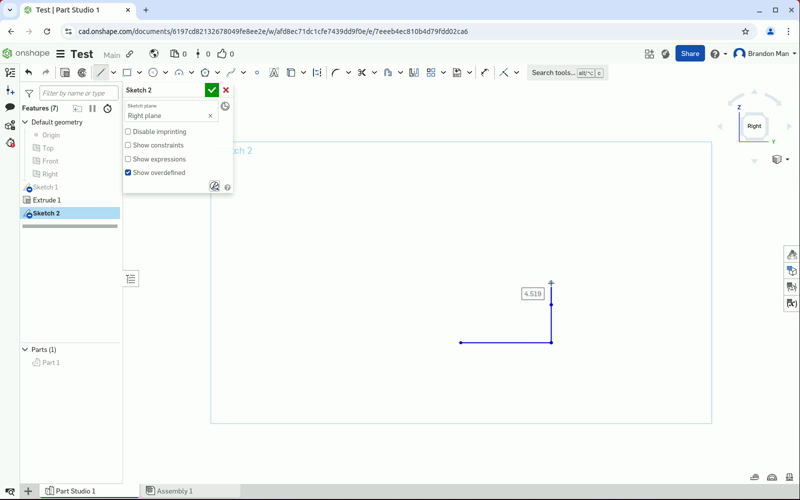
mouse_move(460, 282)
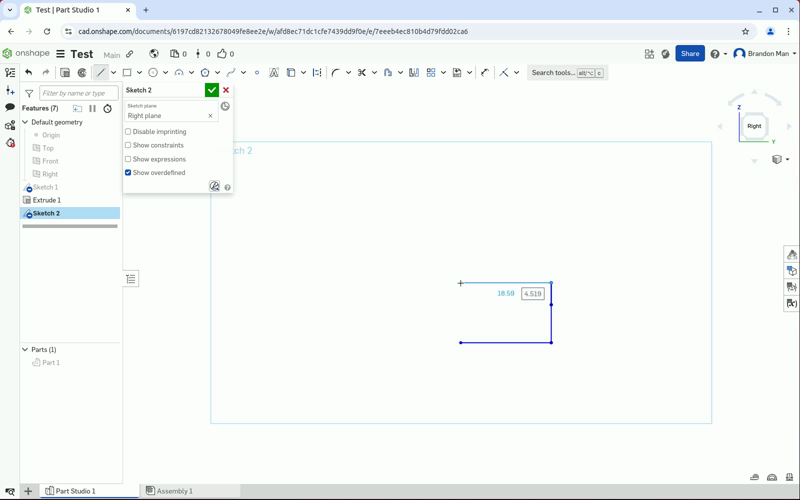
click(460, 282)
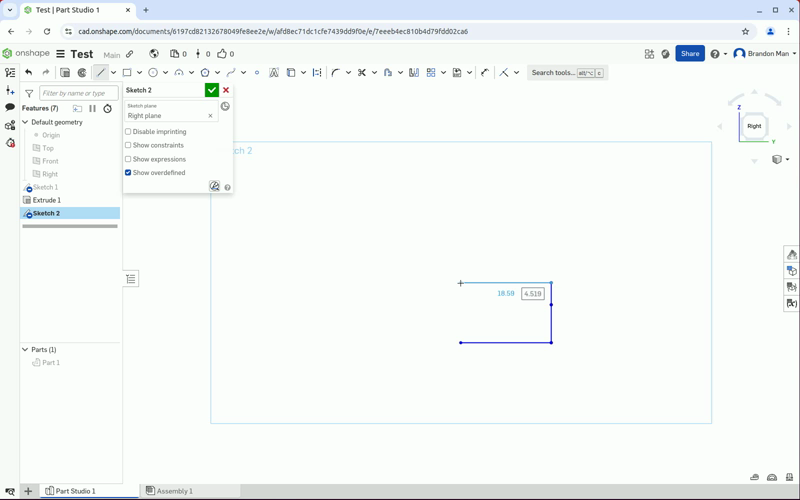
key_up(shift)
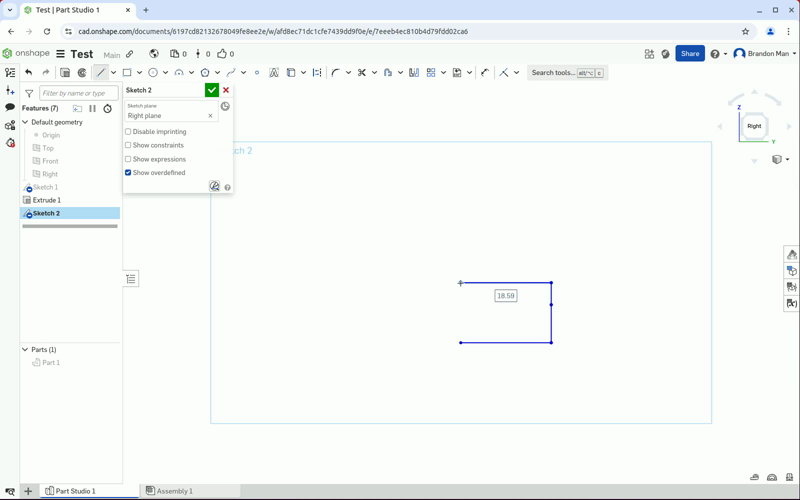
key_down(shift)
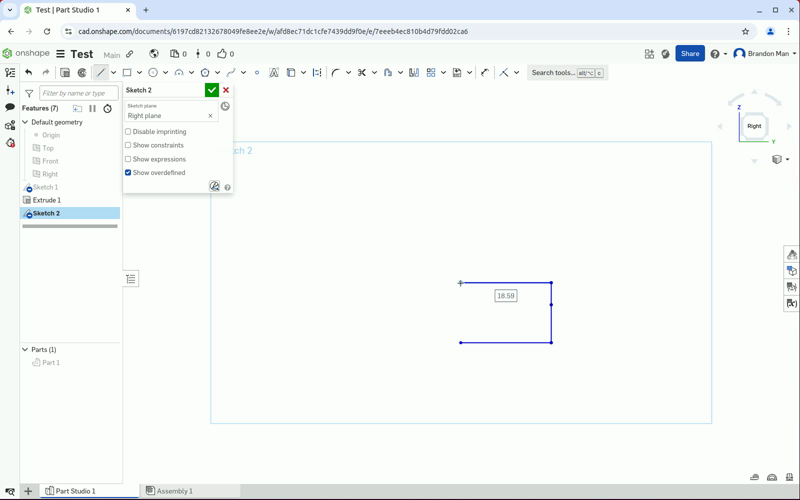
mouse_move(460, 342)
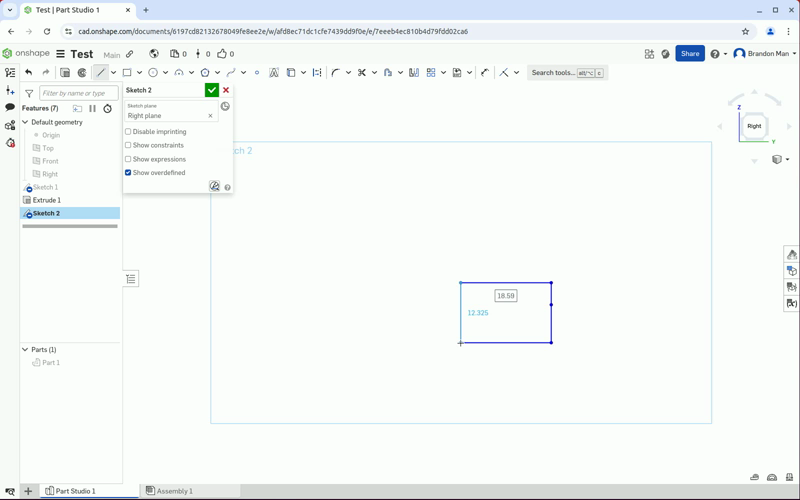
key_up(shift)
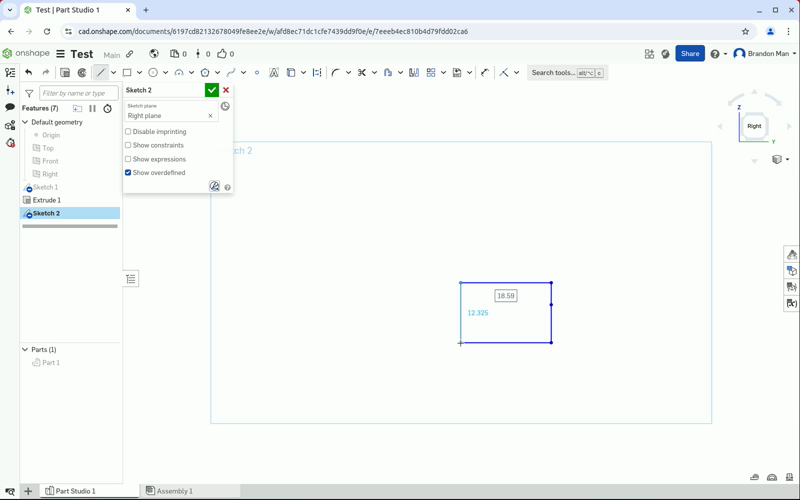
click(460, 342)
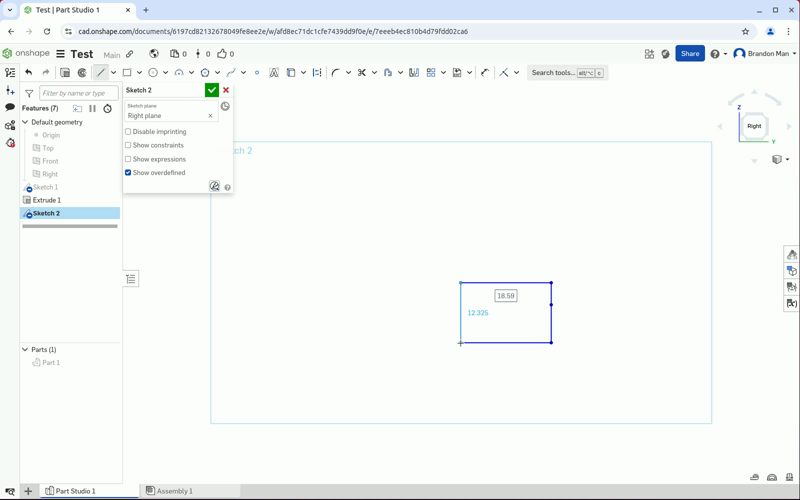
key(esc)
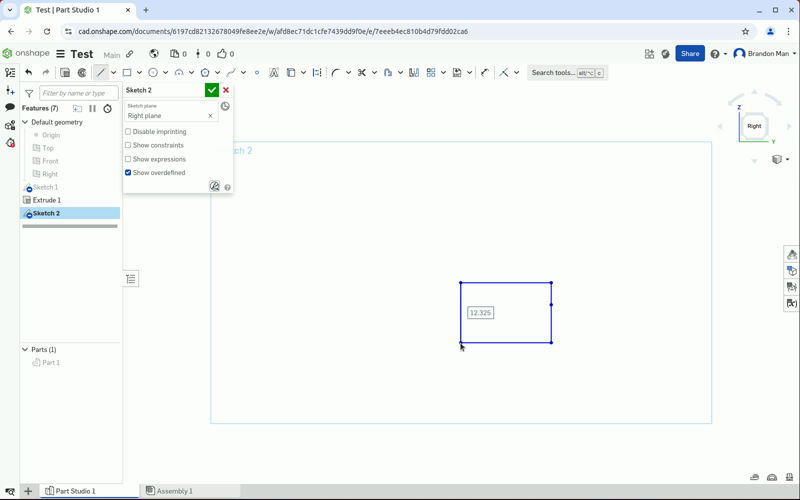
key(c)
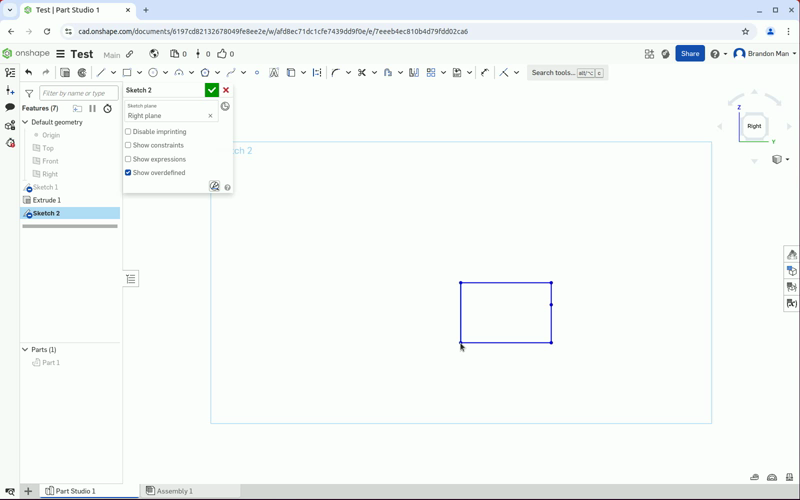
key_down(shift)
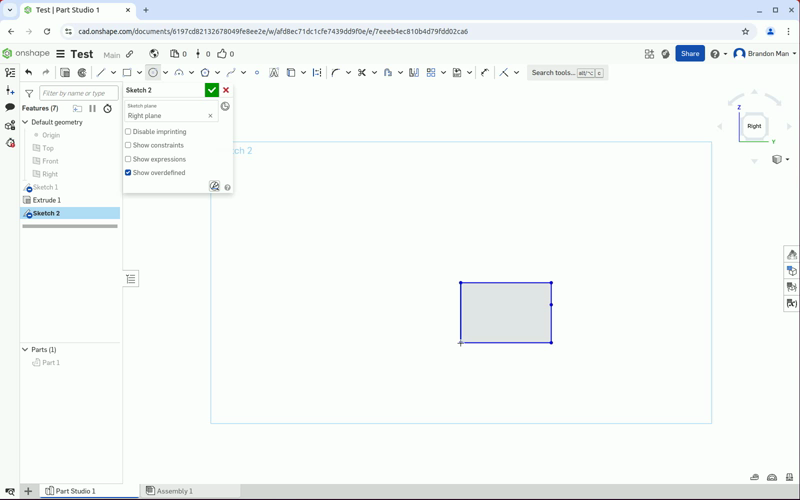
mouse_move(468, 297)
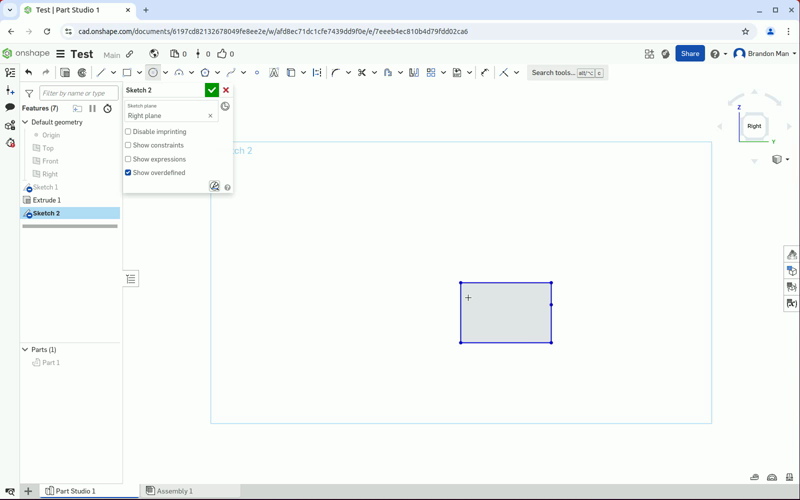
click(468, 297)
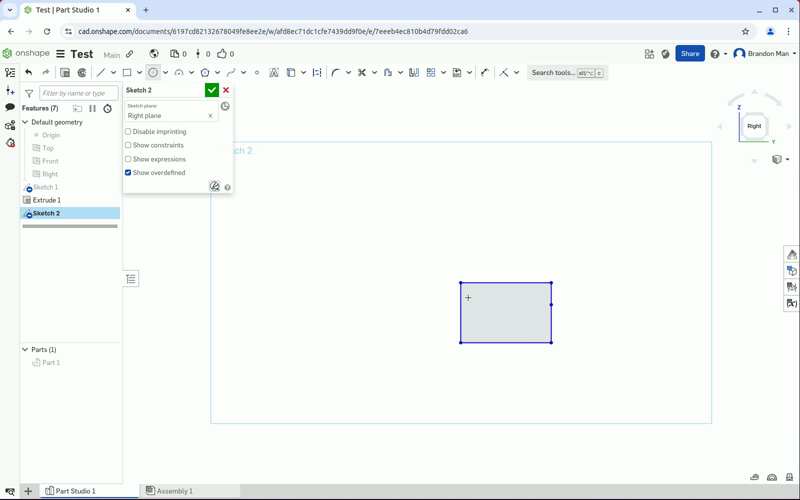
key_up(shift)
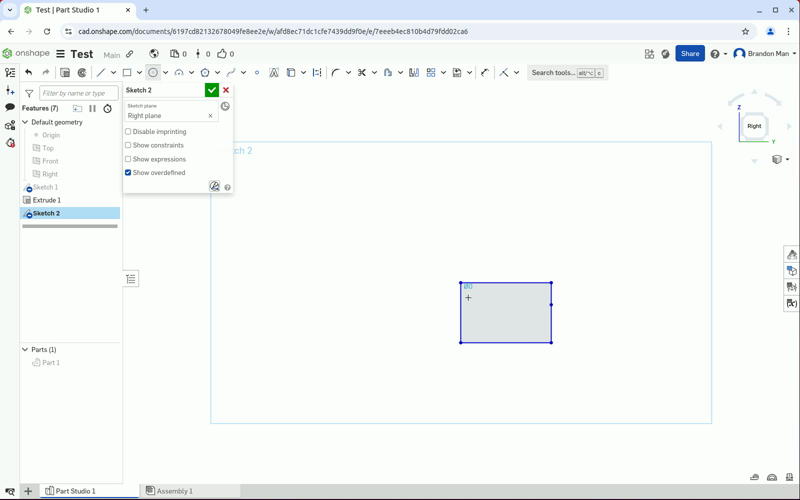
mouse_move(472, 297)
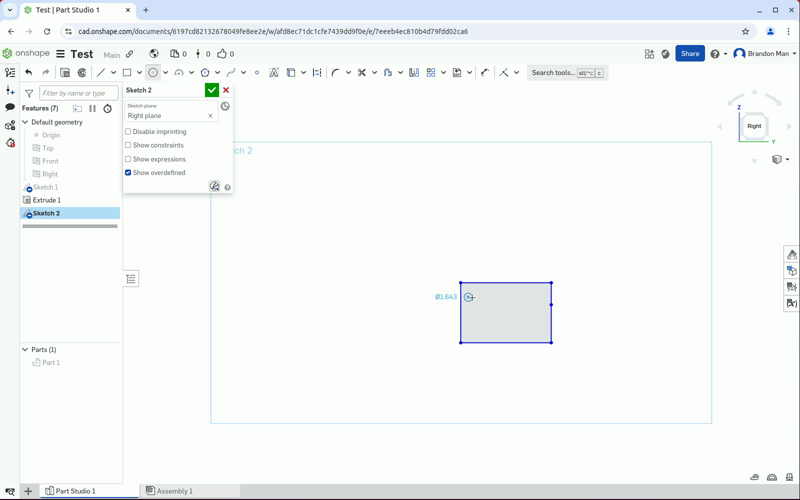
click(472, 297)
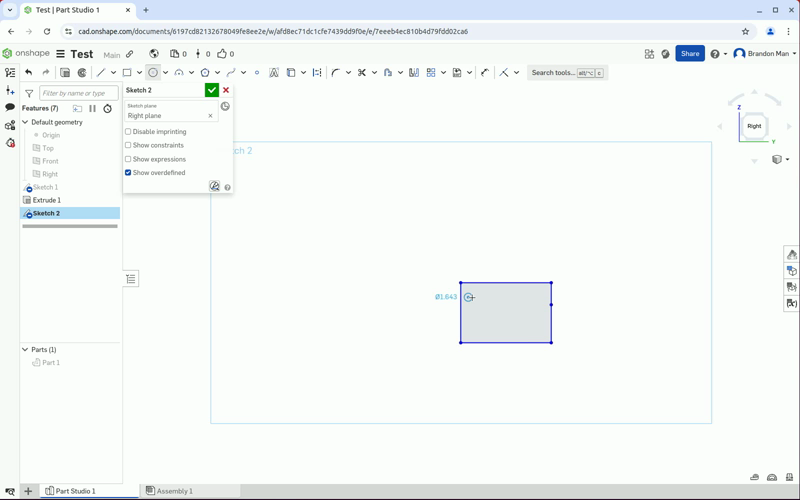
key(esc)
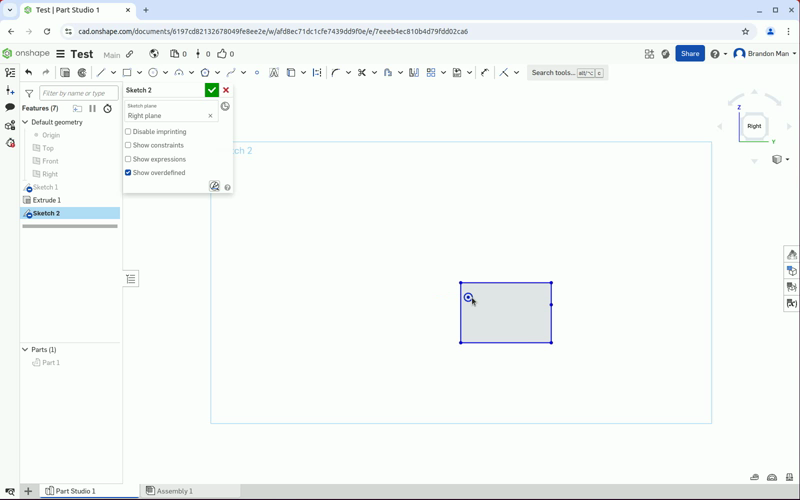
key(c)
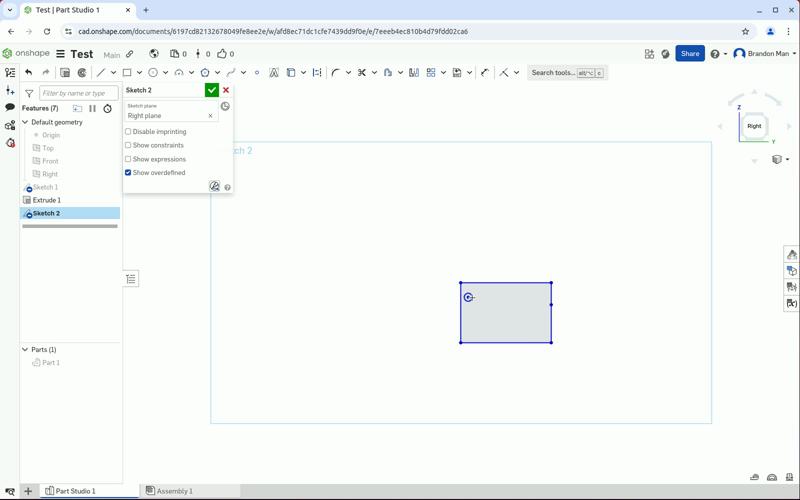
key_down(shift)
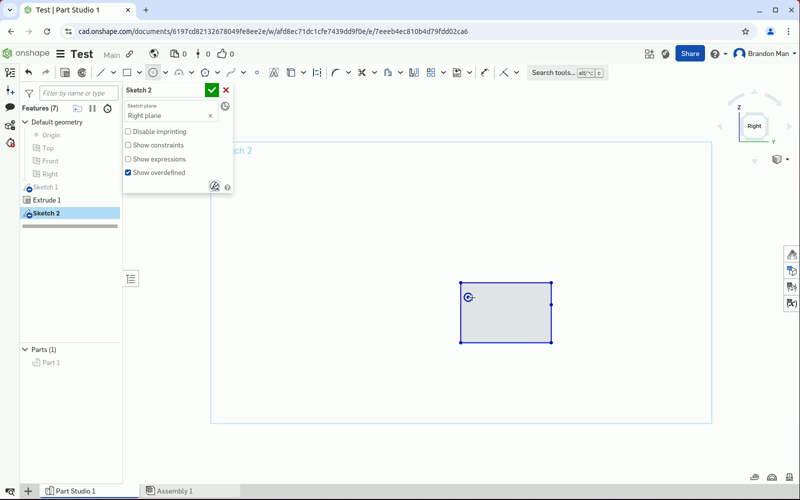
mouse_move(506, 335)
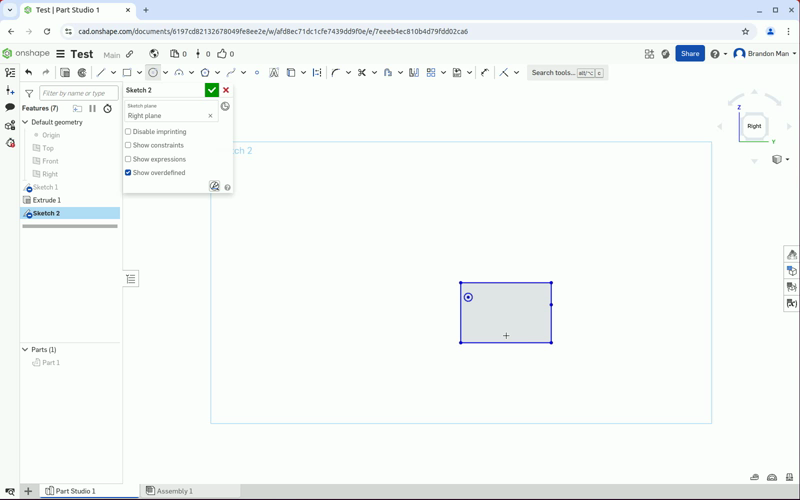
click(506, 335)
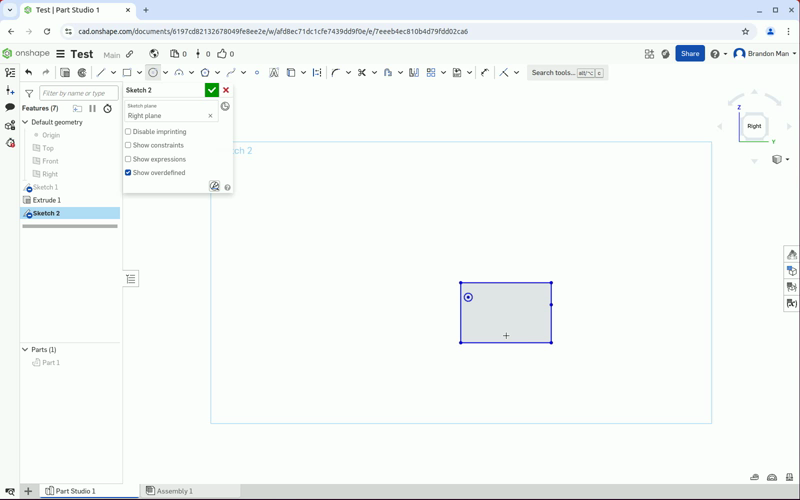
key_up(shift)
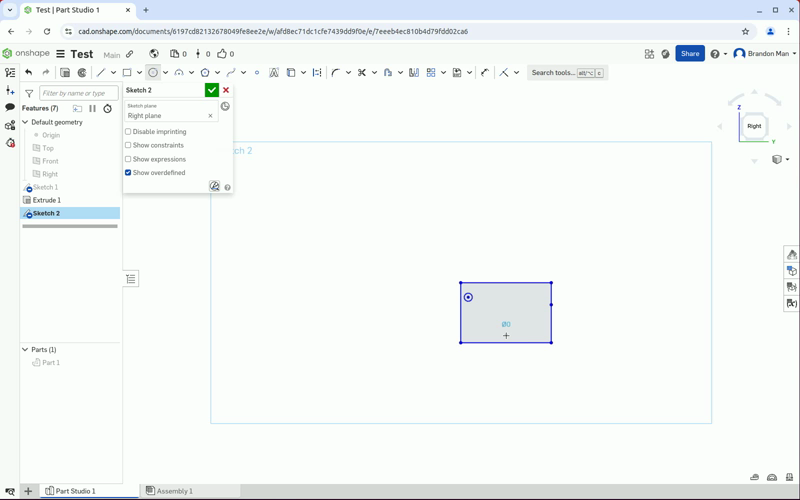
mouse_move(510, 335)
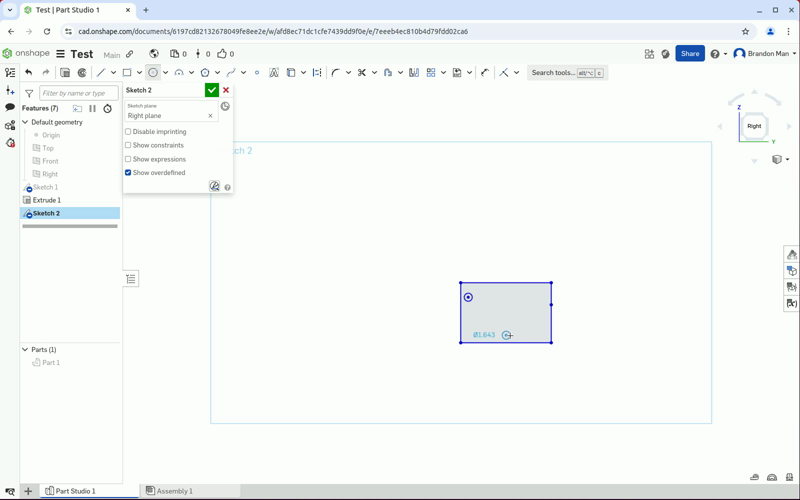
click(510, 335)
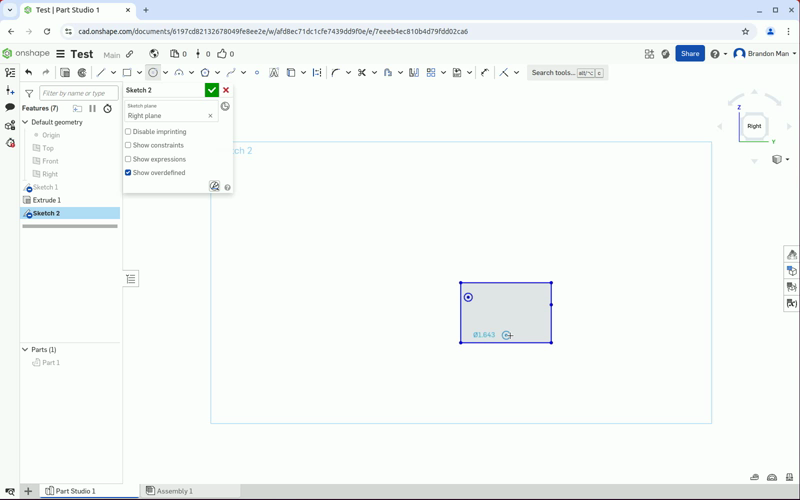
key(esc)
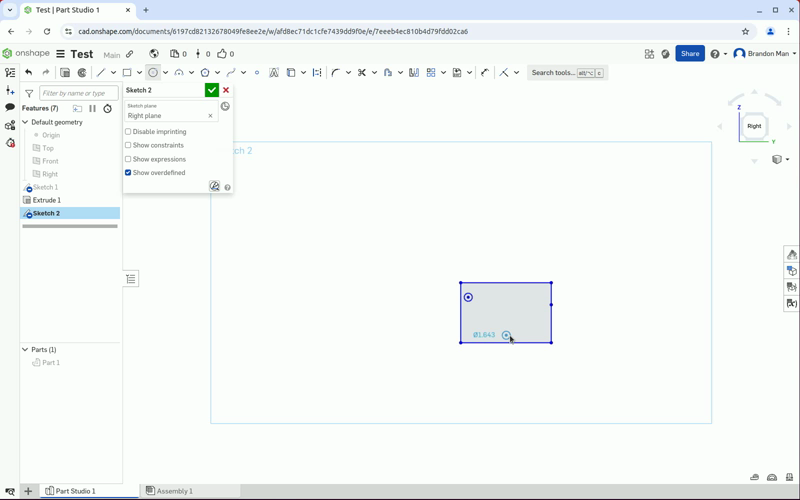
key(c)
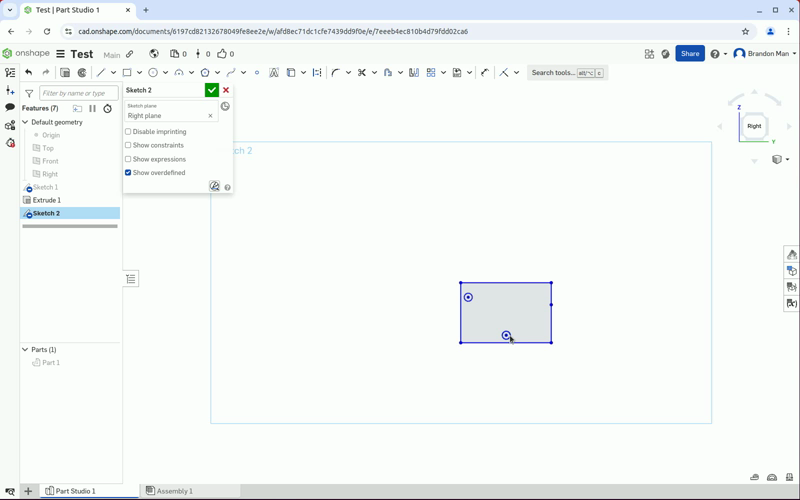
key_down(shift)
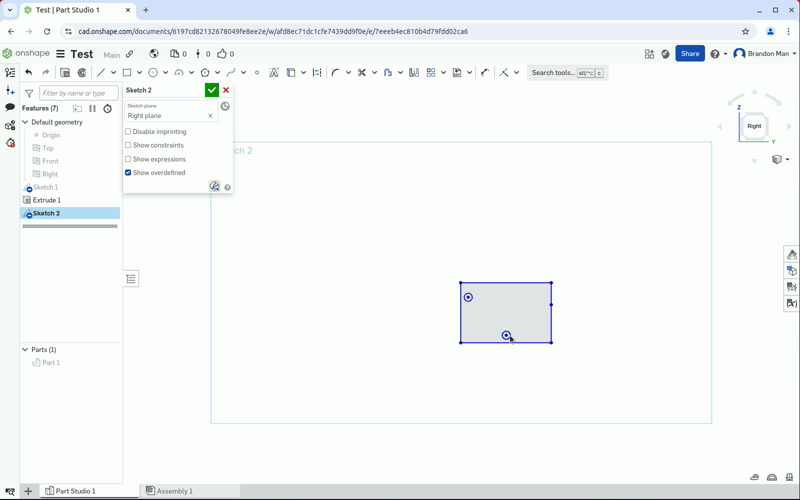
mouse_move(543, 297)
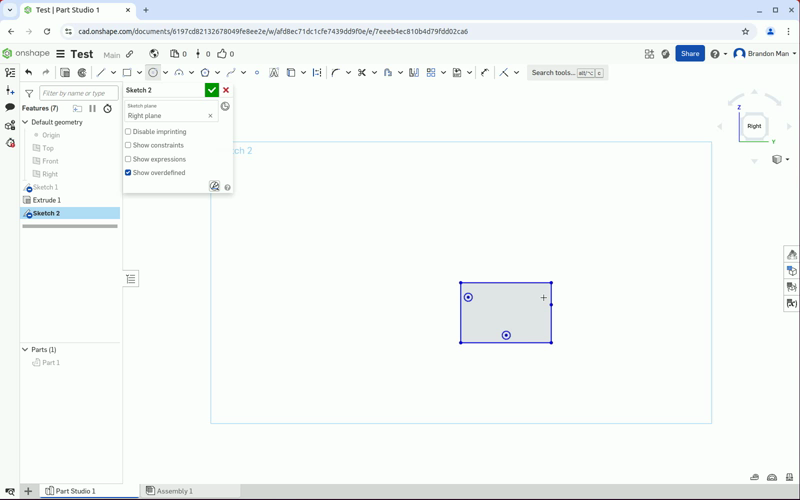
click(543, 297)
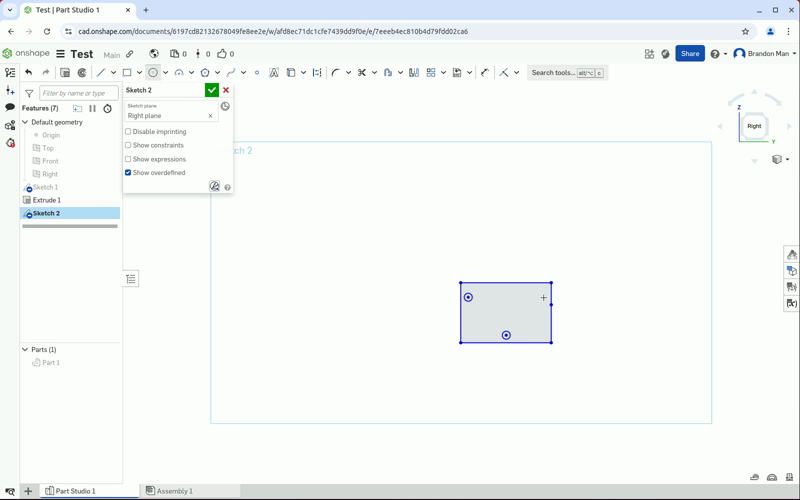
key_up(shift)
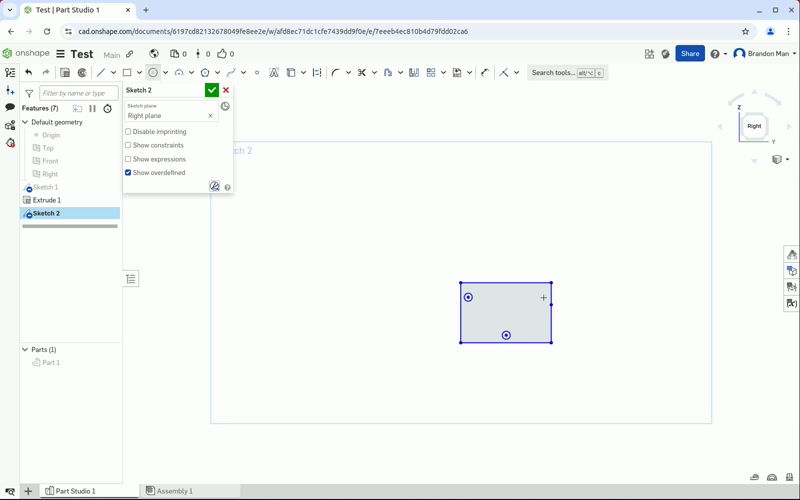
mouse_move(547, 297)
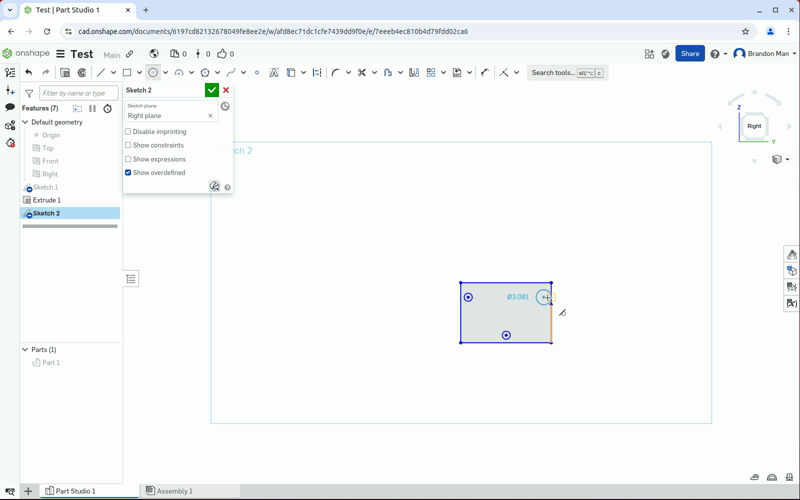
click(547, 297)
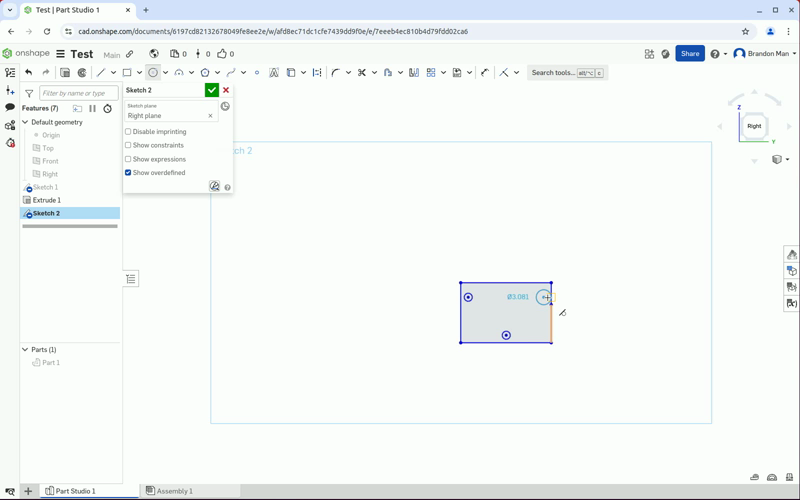
key(esc)
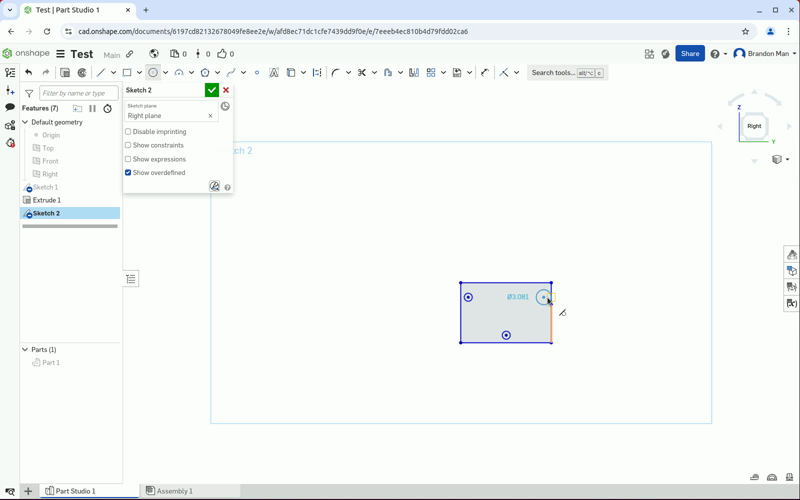
mouse_move(542, 318)
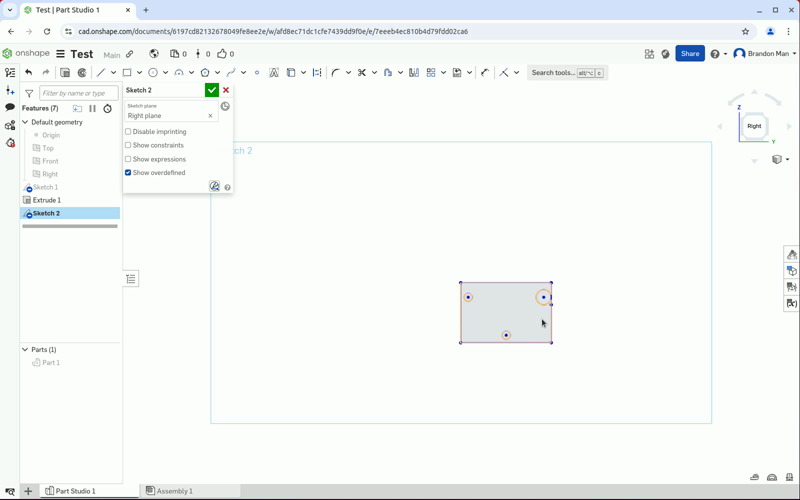
click(542, 318)
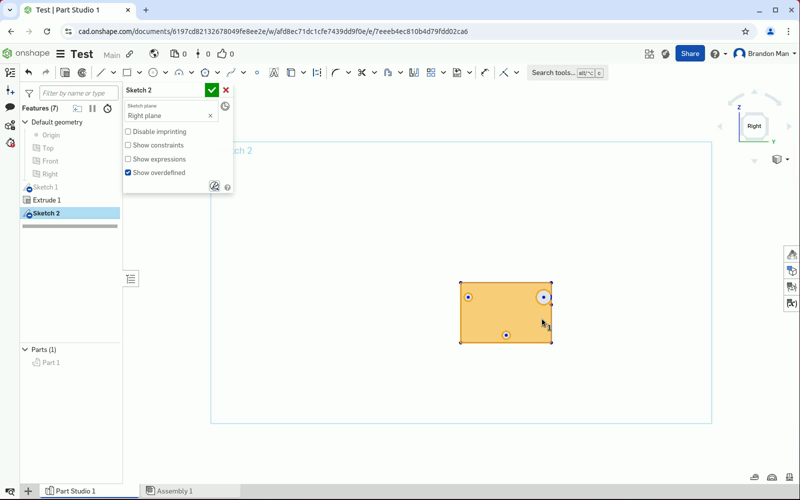
mouse_move(73, 352)
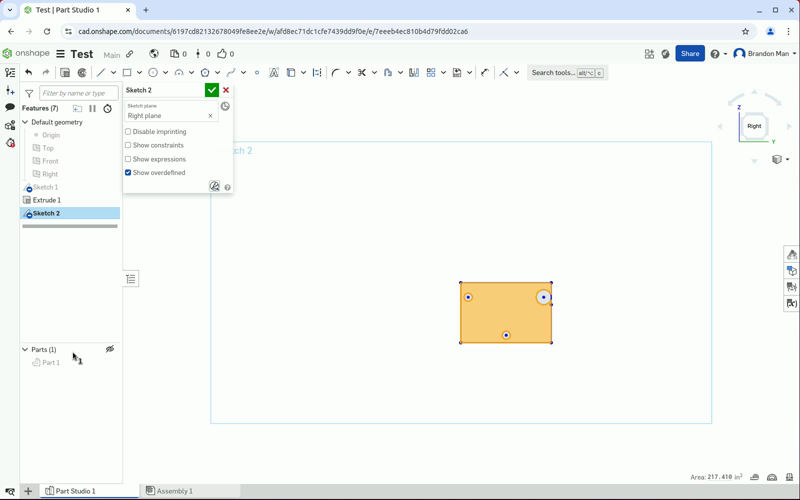
key(shift+y)
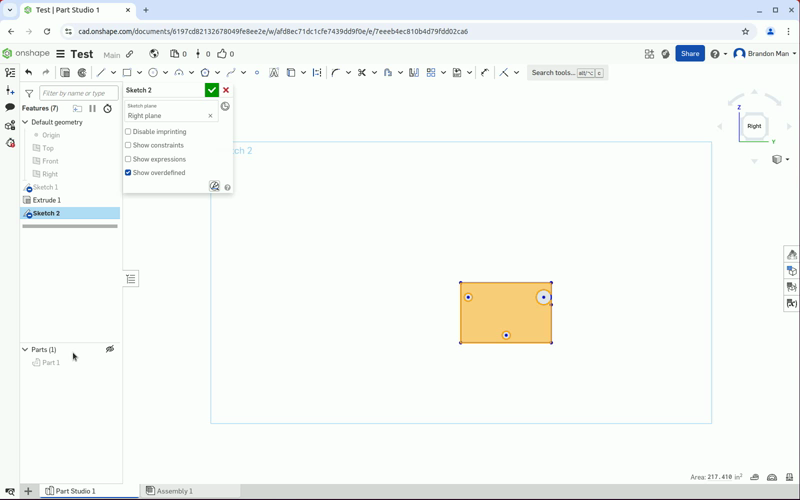
key(shift+e)
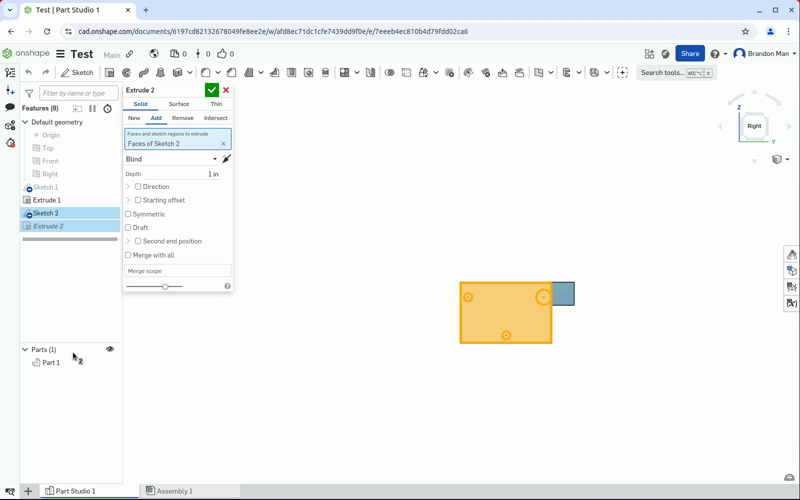
mouse_move(143, 106)
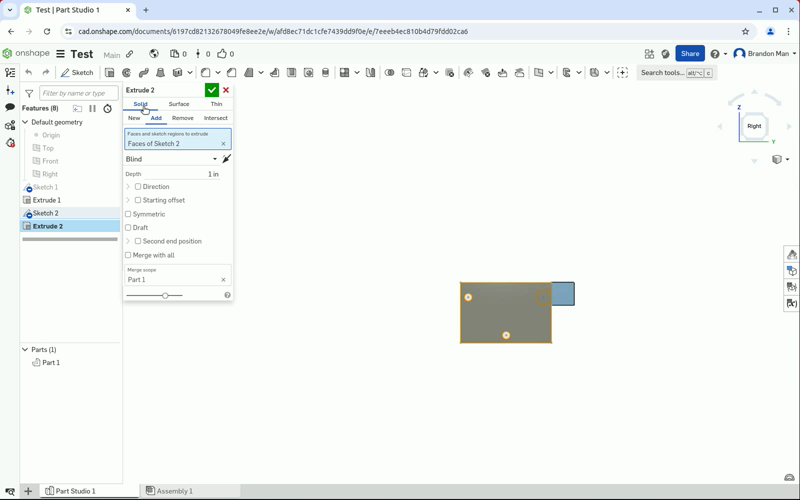
click(143, 106)
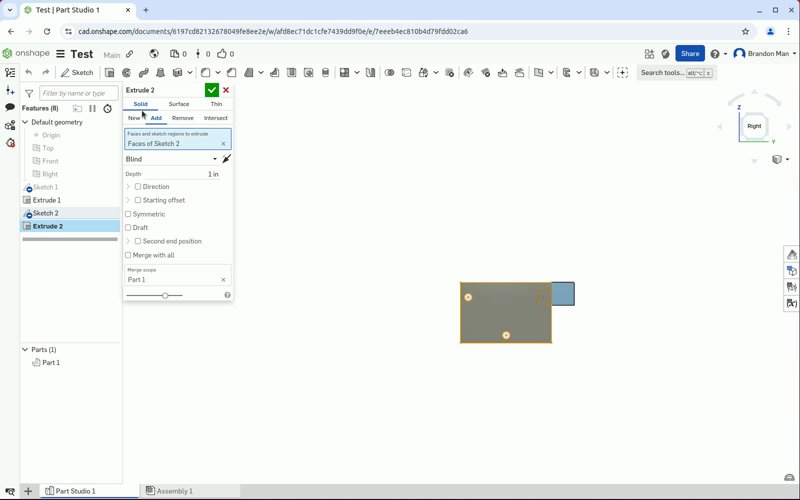
mouse_move(137, 120)
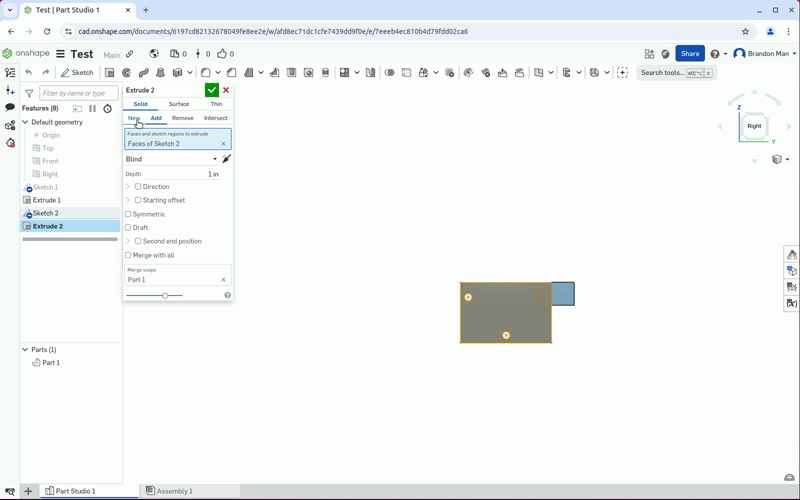
click(137, 120)
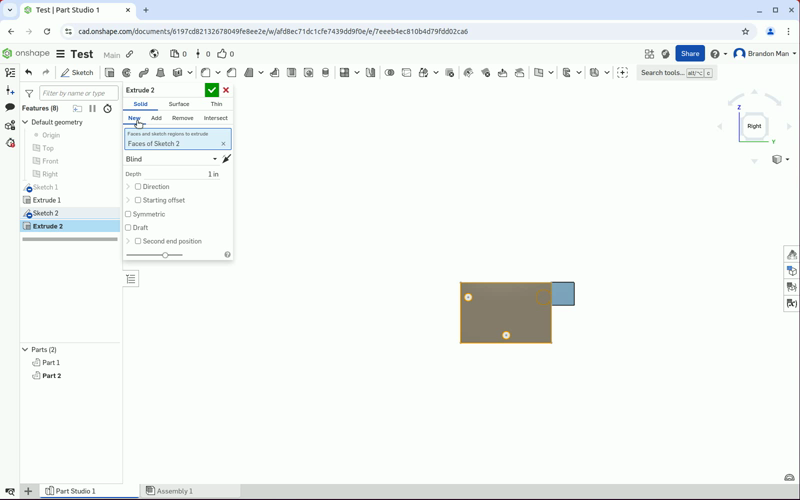
key(tab, 4)
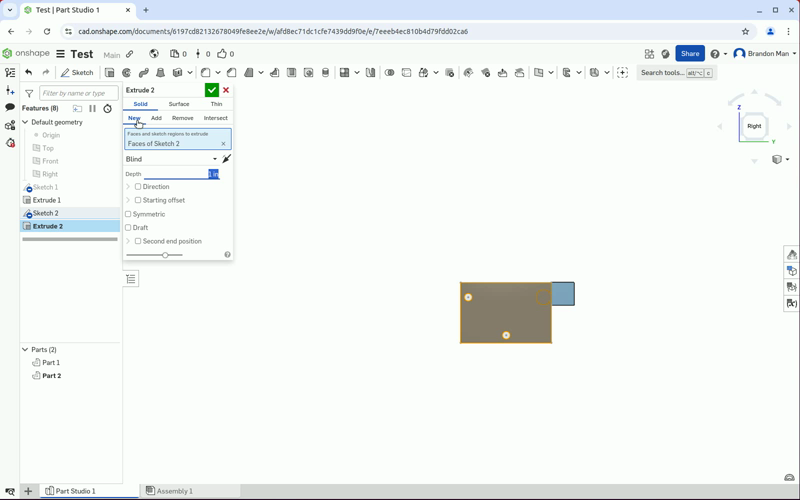
text(1.444)
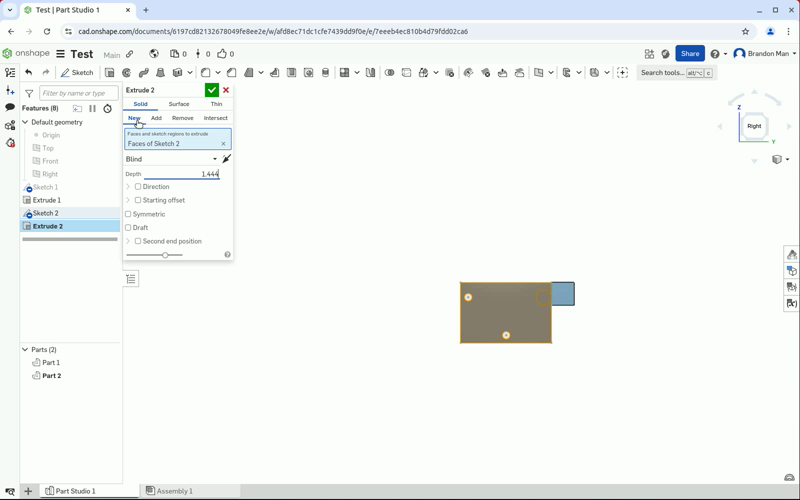
key(enter)
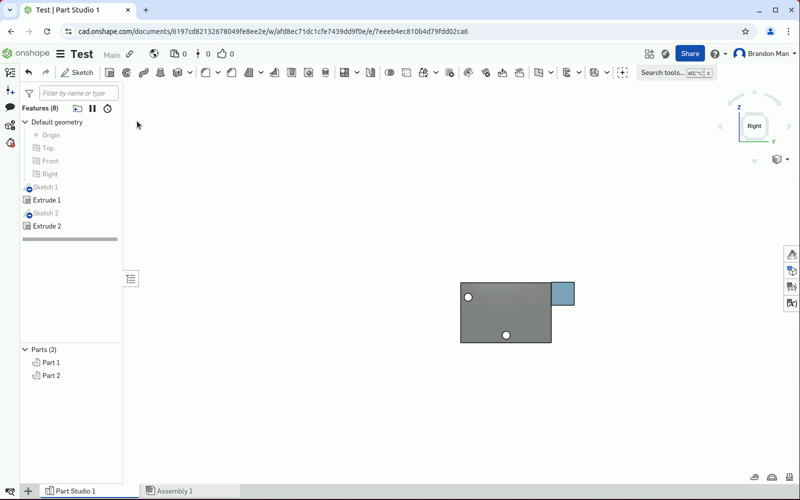
key(shift+h)
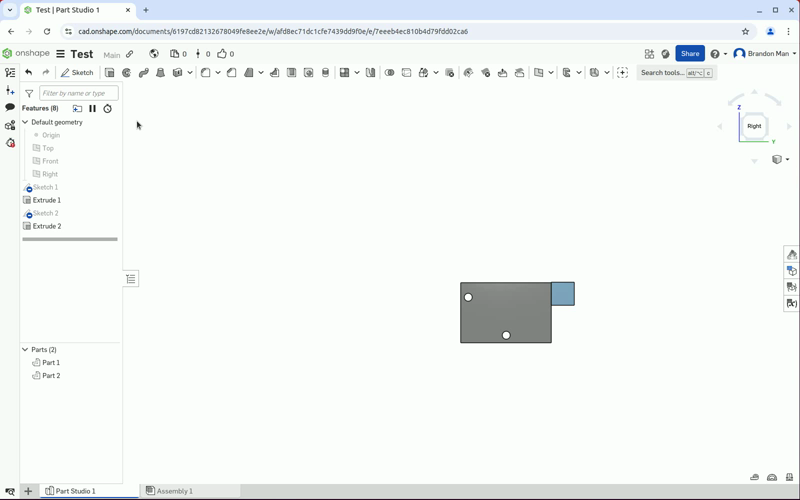
key(shift+h)
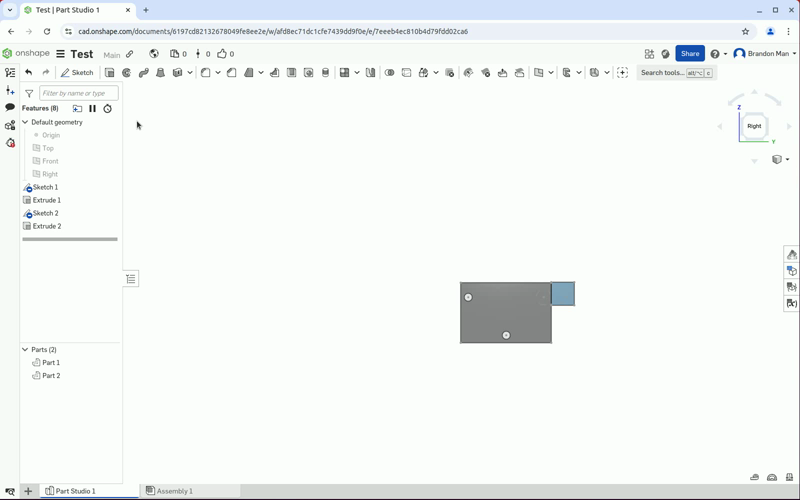
key(shift+7)
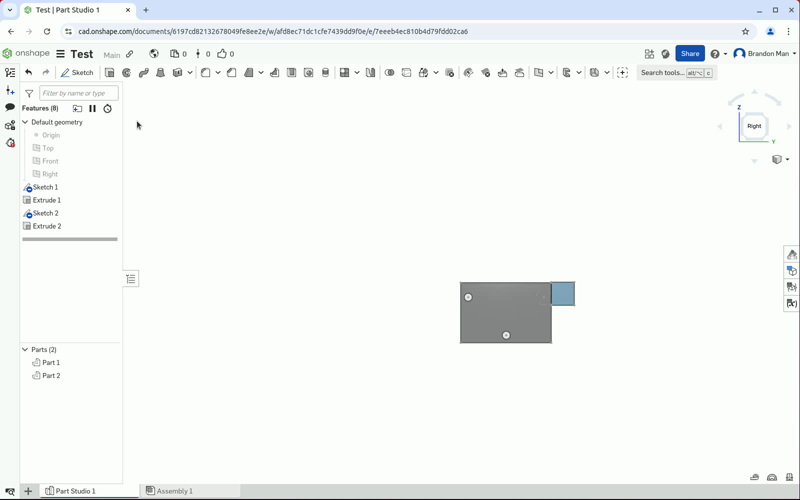
key(right, 2)
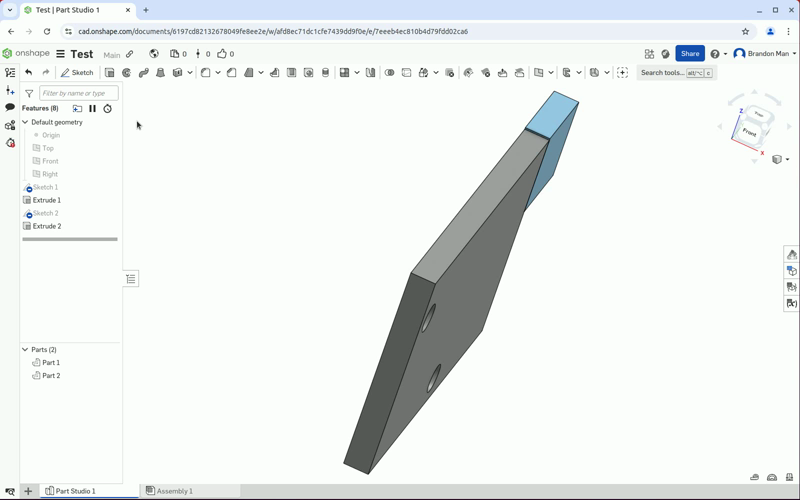
key(down, 2)
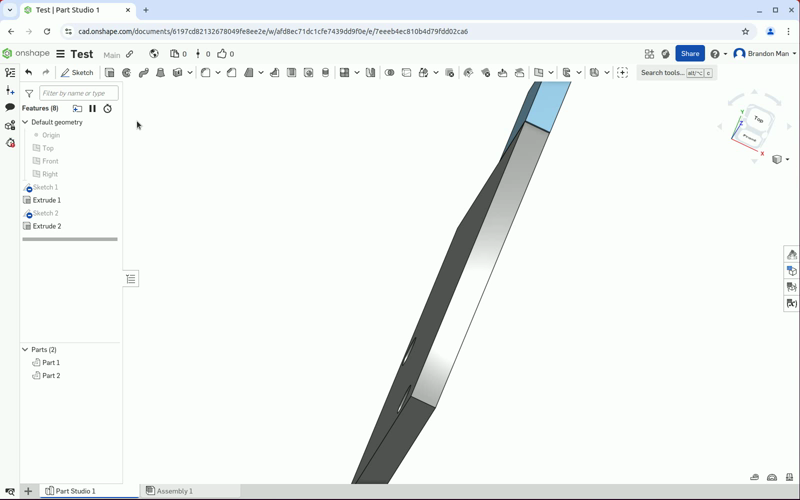
key(up, 2)
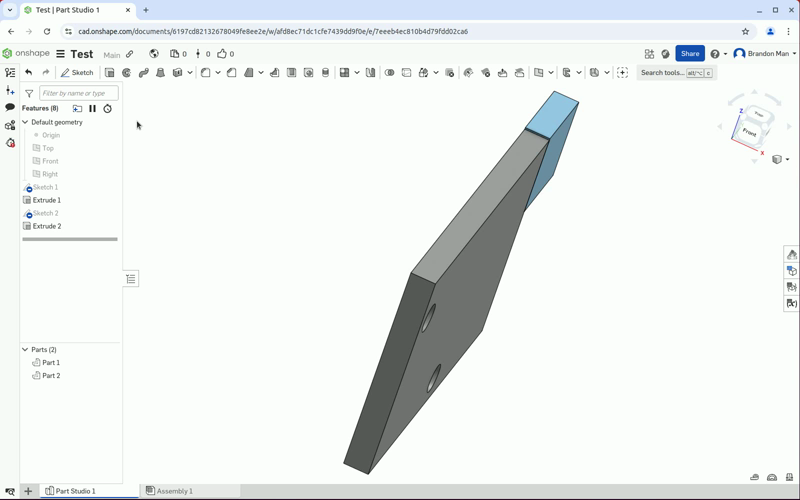
key(left, 2)
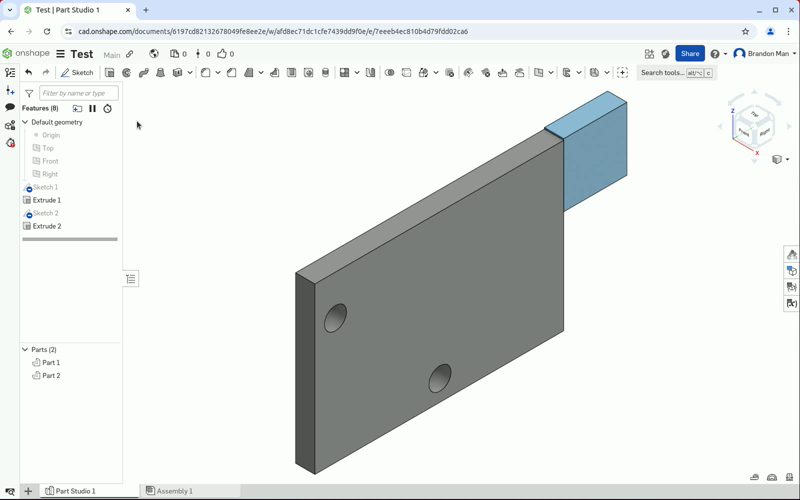
mouse_move(73, 189)
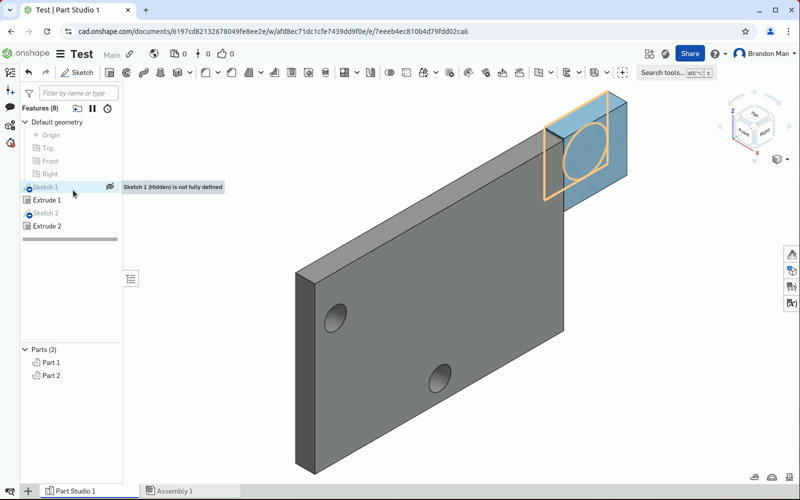
click(73, 189)